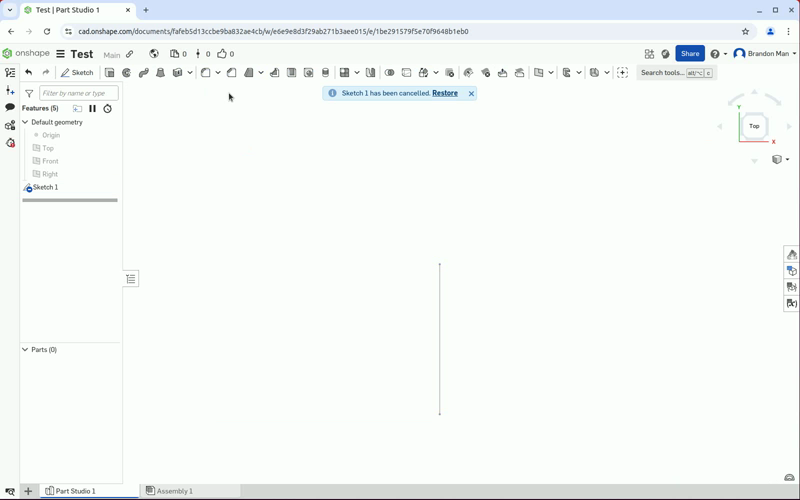
key(shift+h)
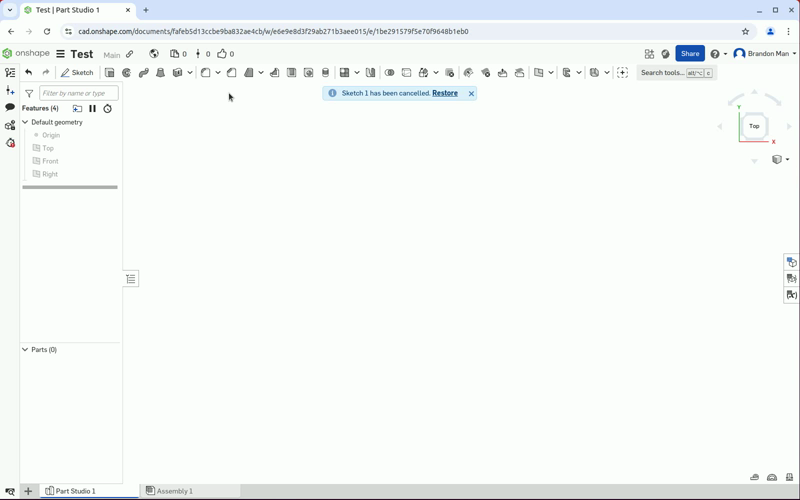
mouse_move(73, 352)
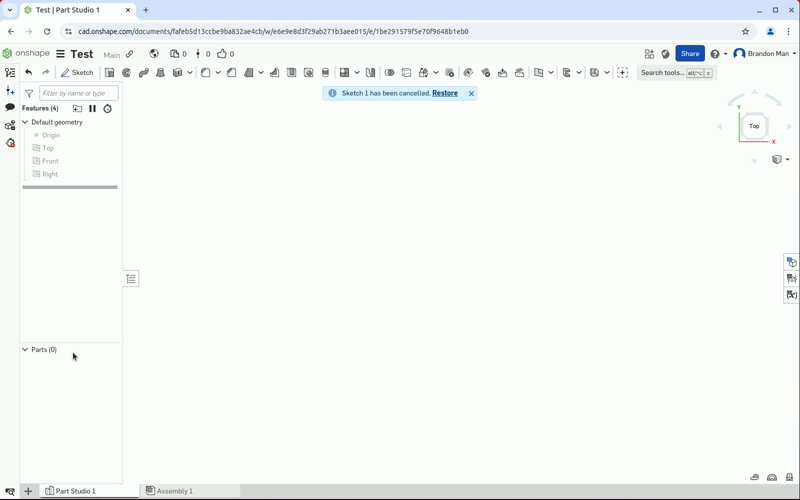
key(y)
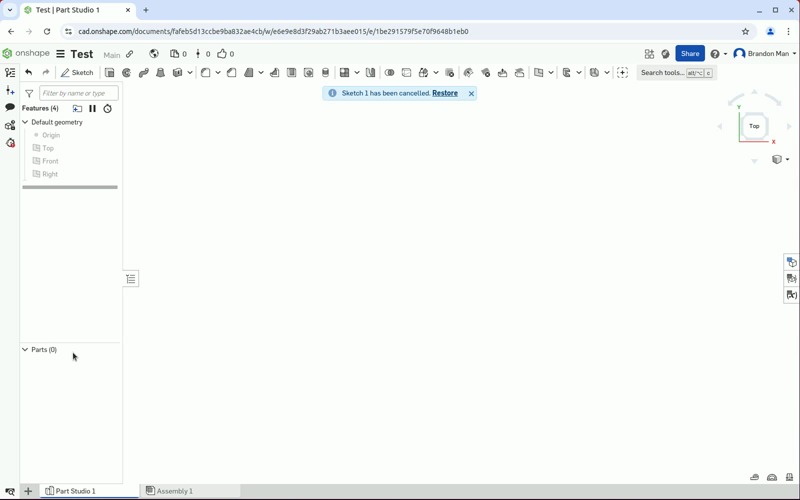
key(shift+p)
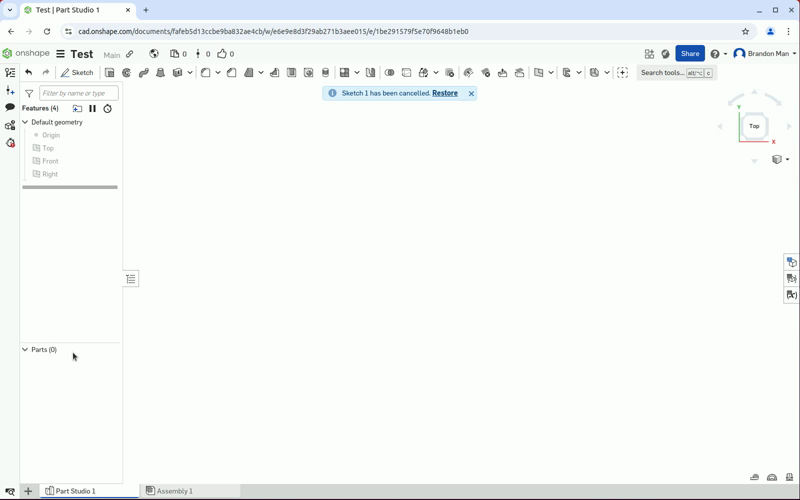
key(space)
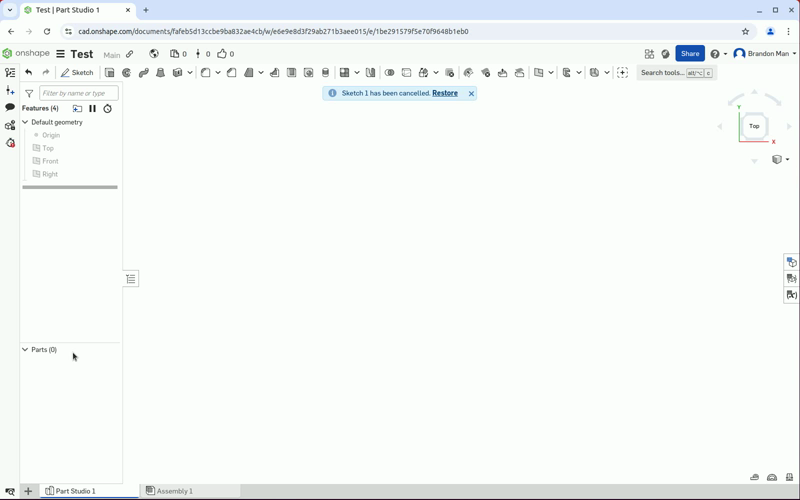
key_down(shift)
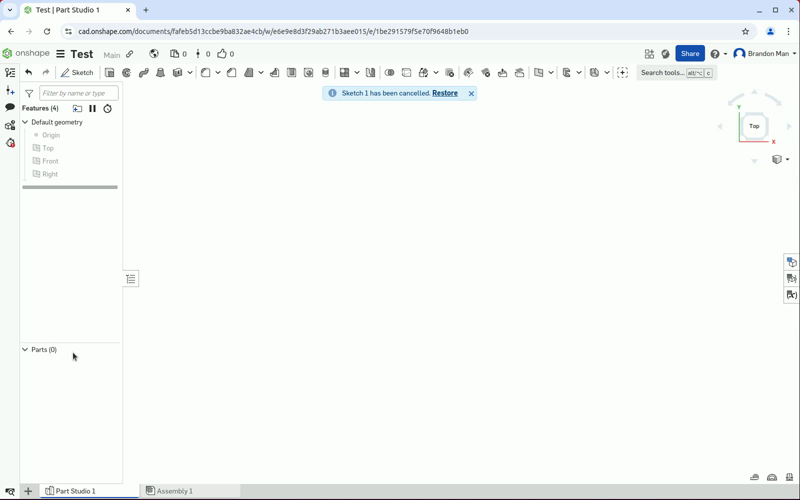
key(up)
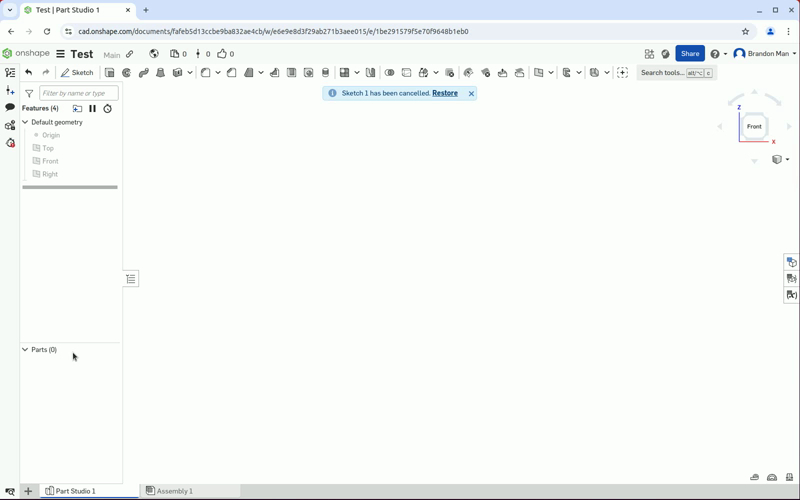
key_up(shift)
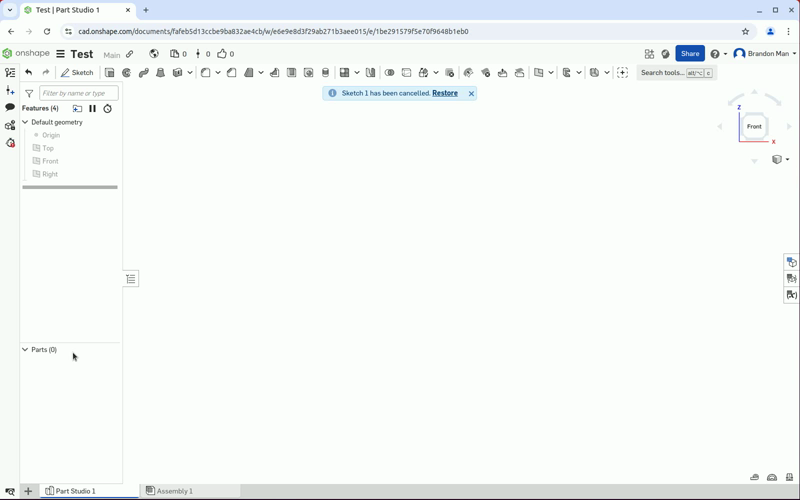
mouse_move(73, 352)
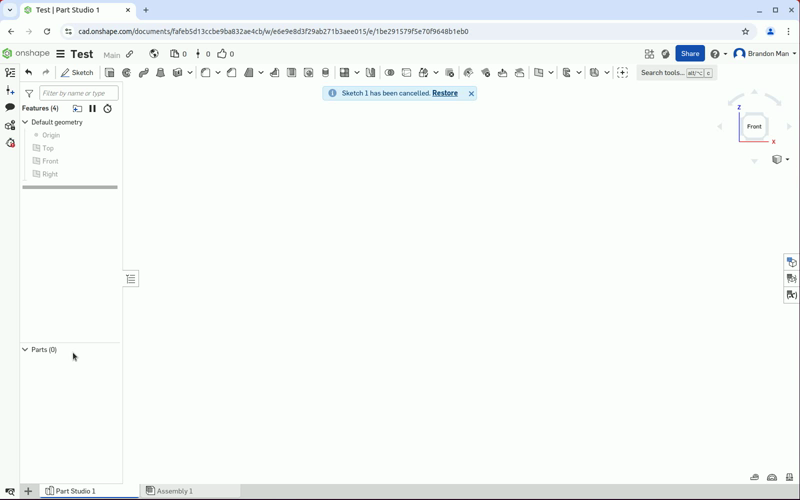
key(shift+y)
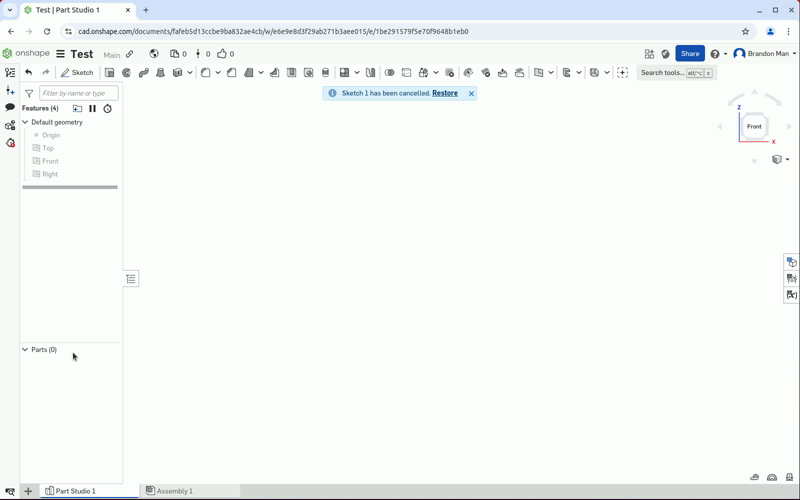
key(shift+s)
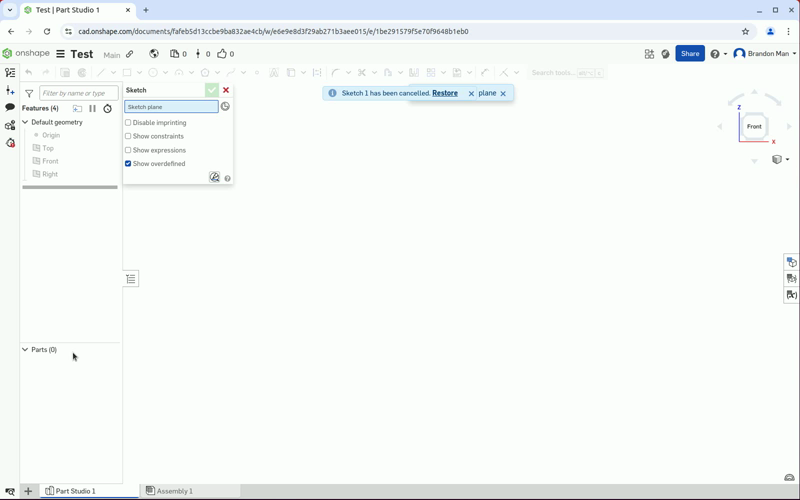
mouse_move(73, 163)
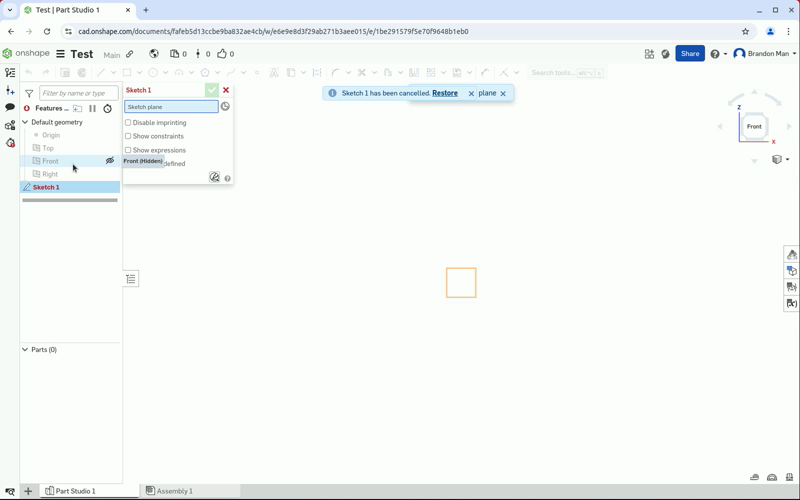
click(73, 163)
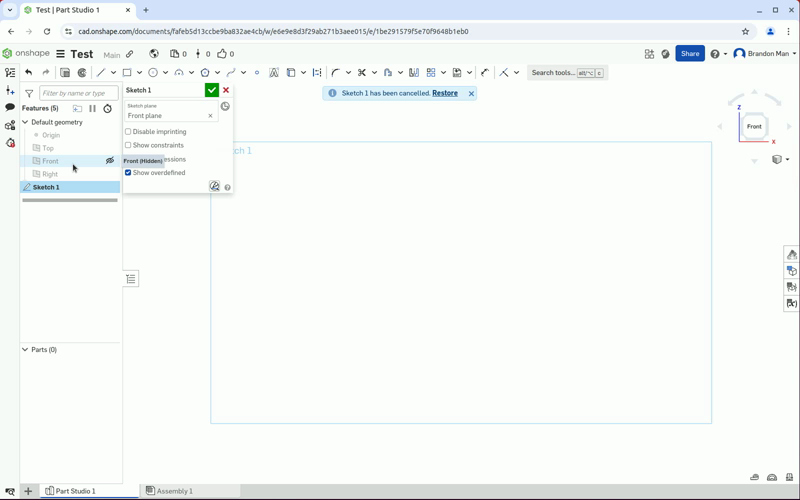
mouse_move(73, 352)
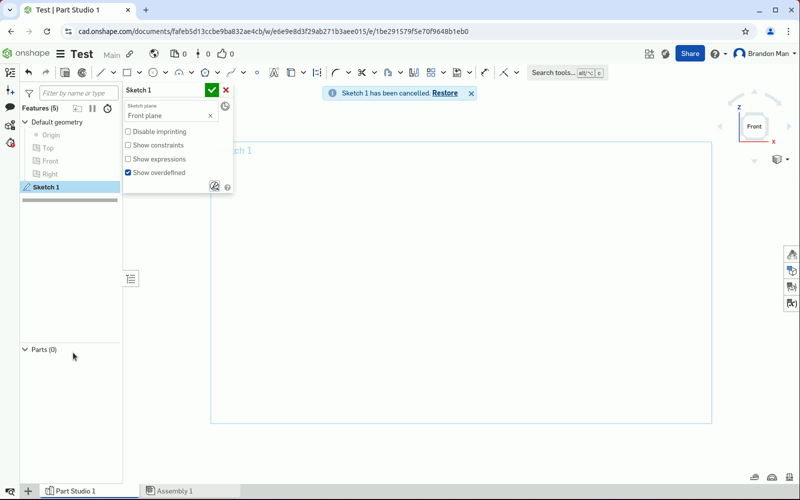
key(y)
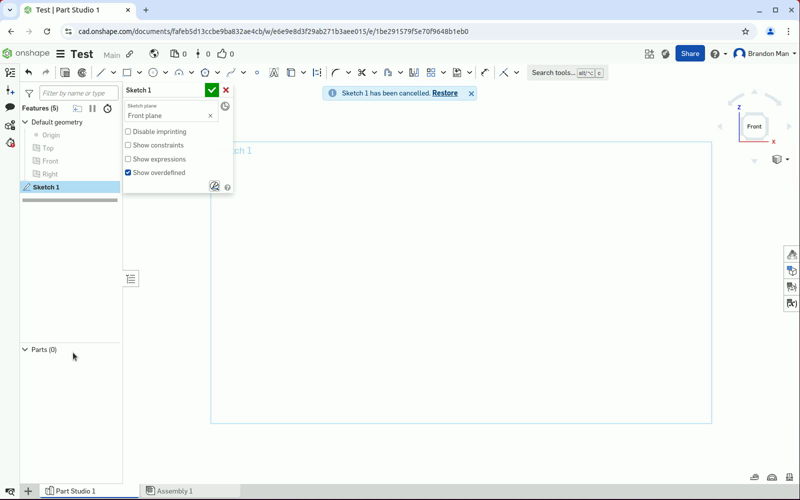
key(c)
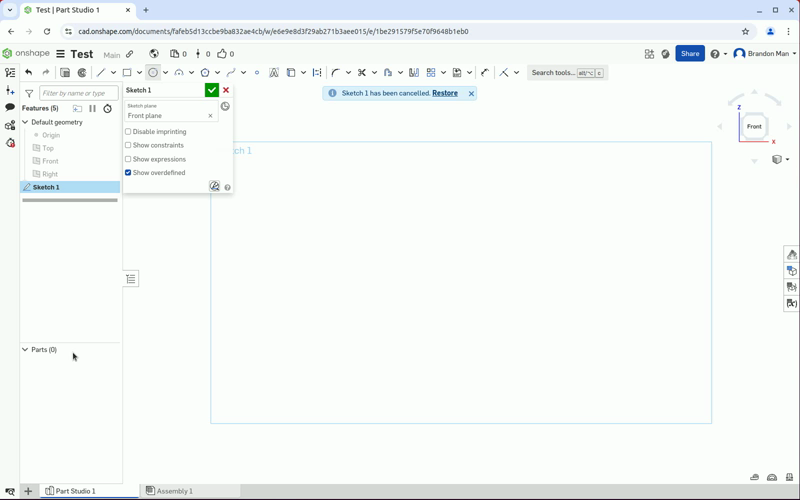
key_down(shift)
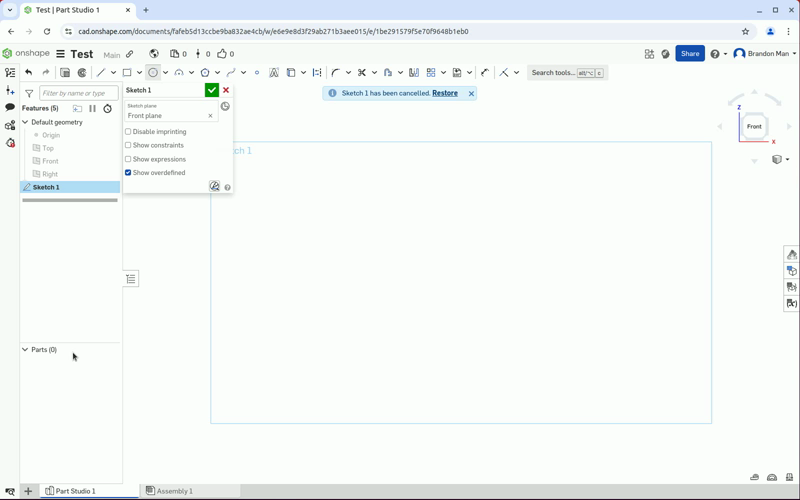
mouse_move(461, 282)
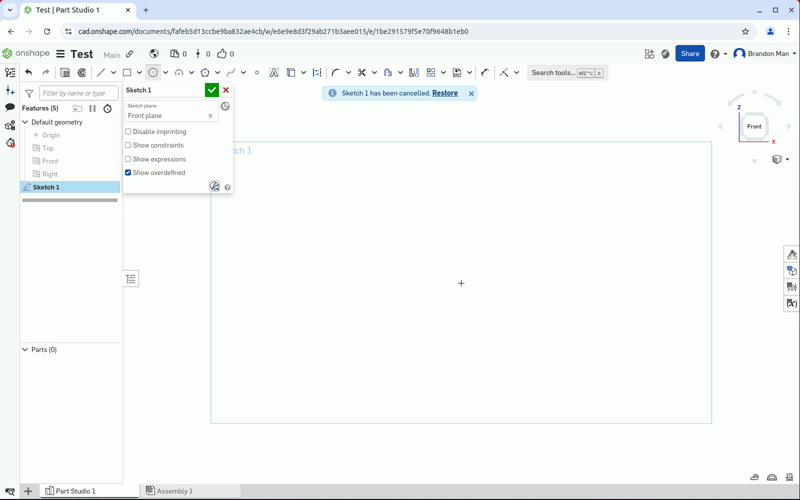
click(461, 282)
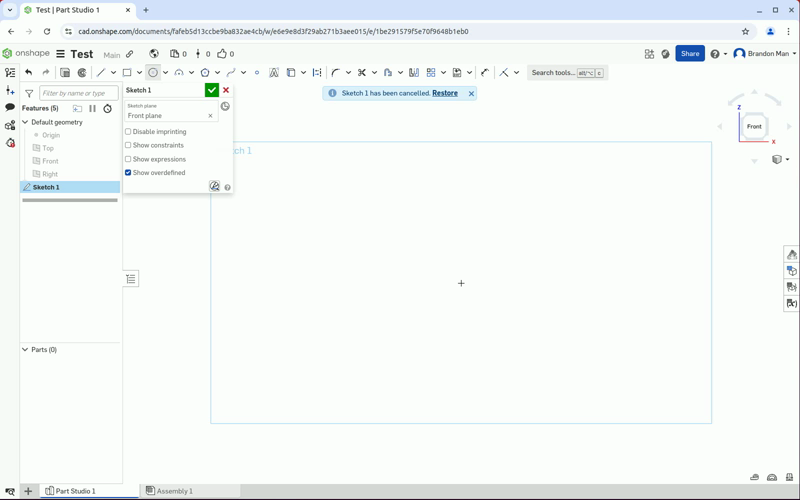
key_up(shift)
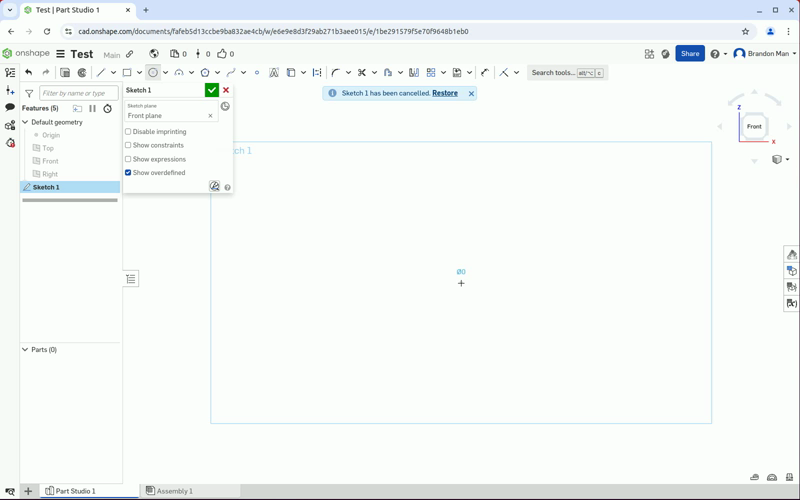
mouse_move(546, 282)
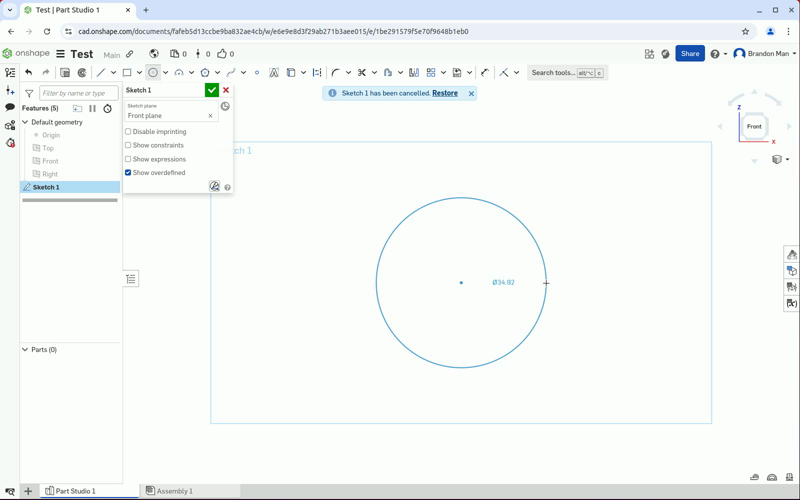
click(546, 282)
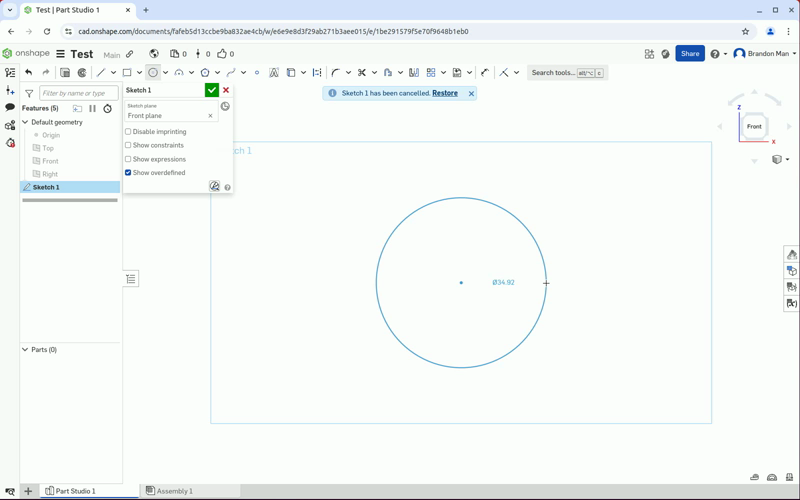
key(esc)
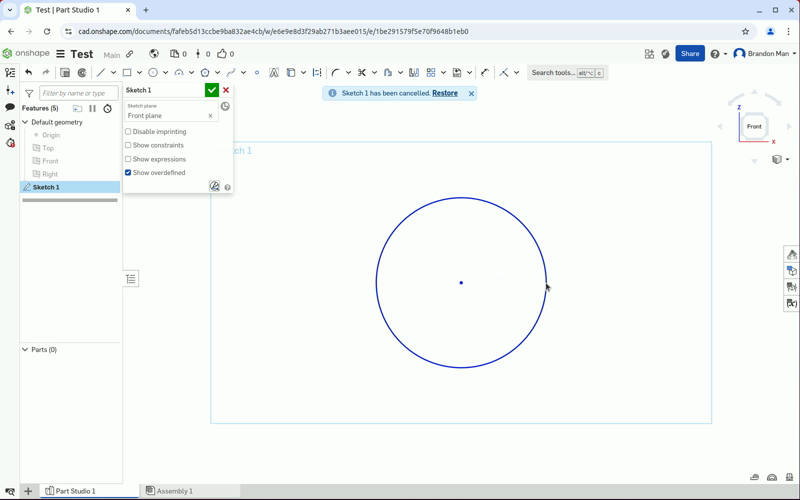
key(c)
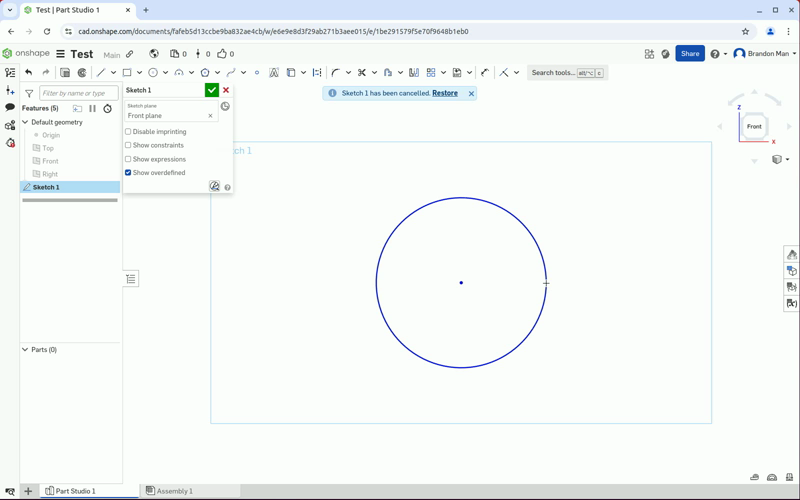
key_down(shift)
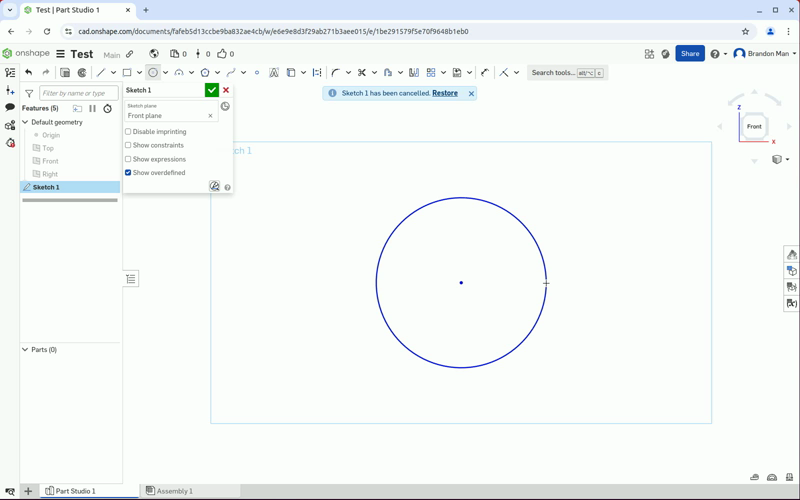
mouse_move(461, 282)
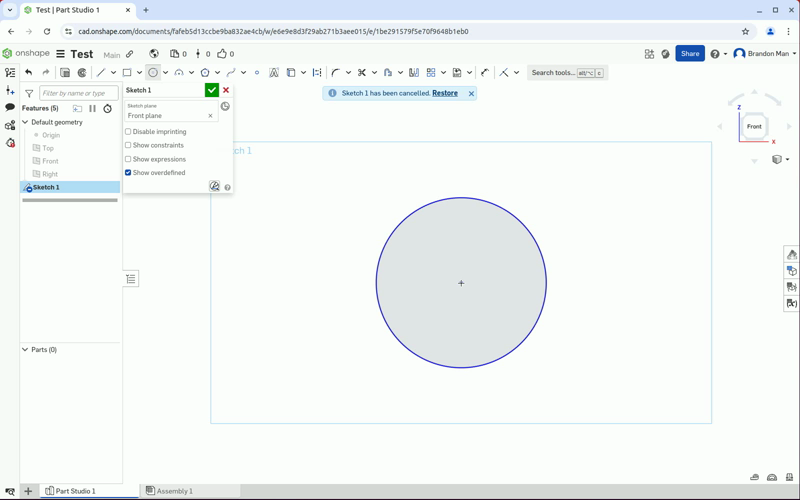
click(461, 282)
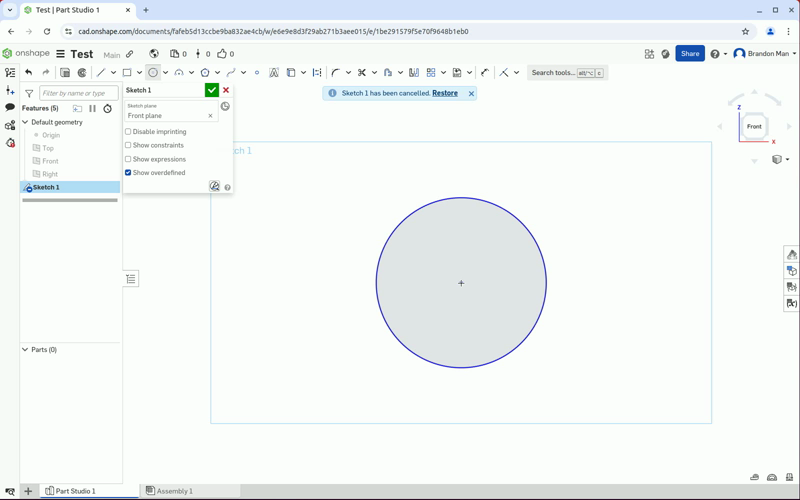
key_up(shift)
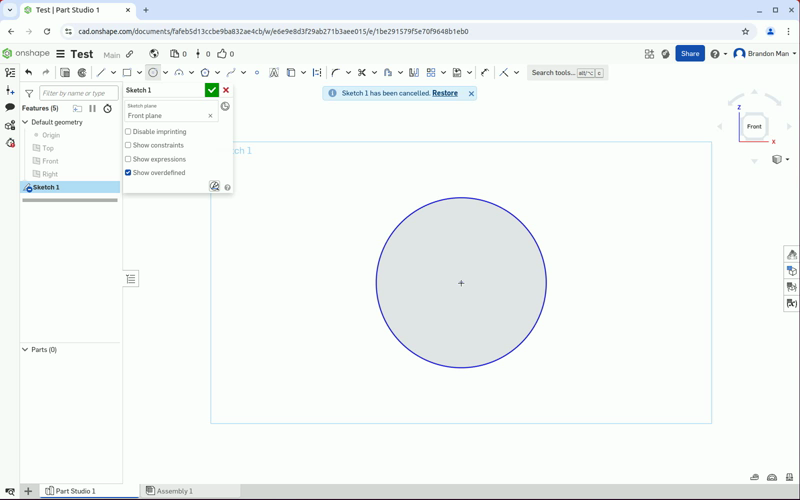
mouse_move(525, 282)
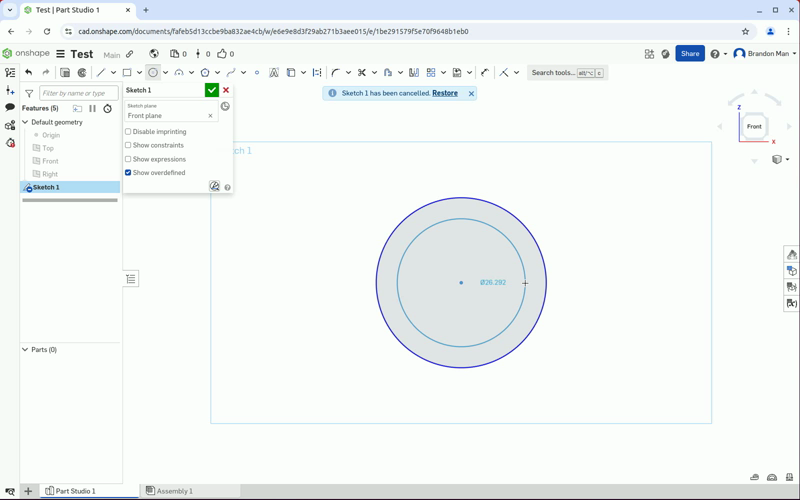
click(525, 282)
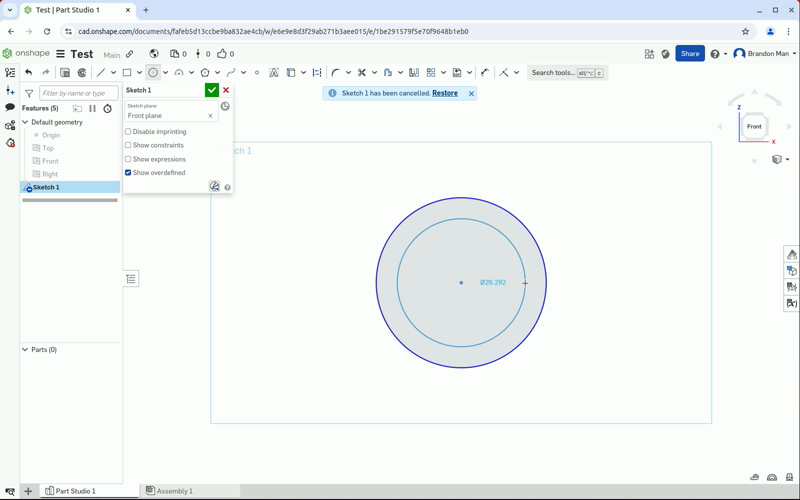
key(esc)
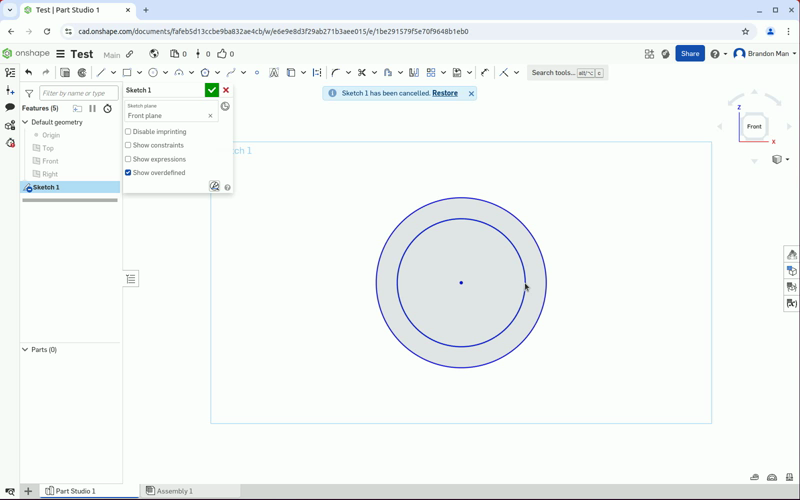
mouse_move(500, 347)
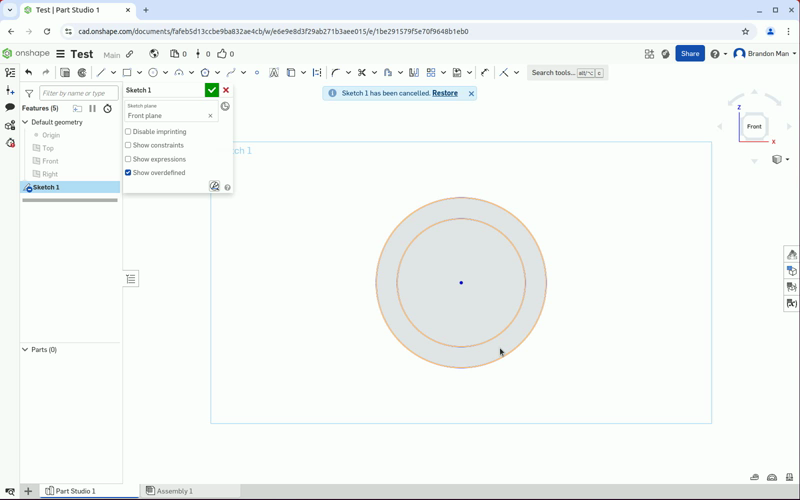
click(500, 347)
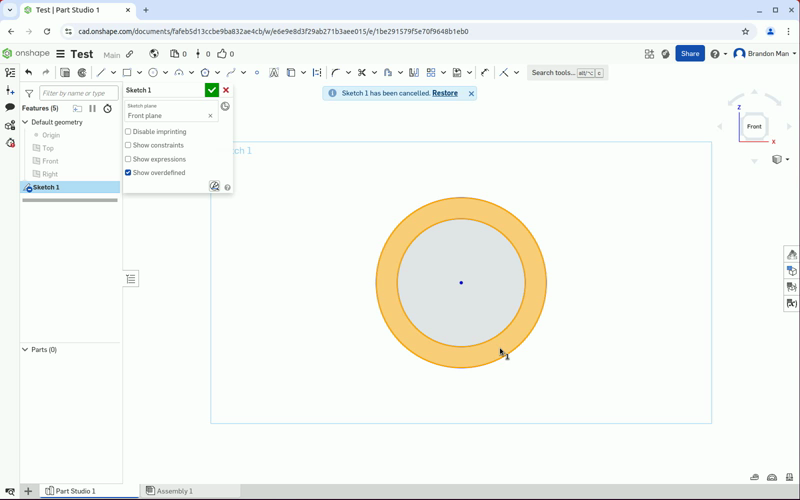
mouse_move(73, 352)
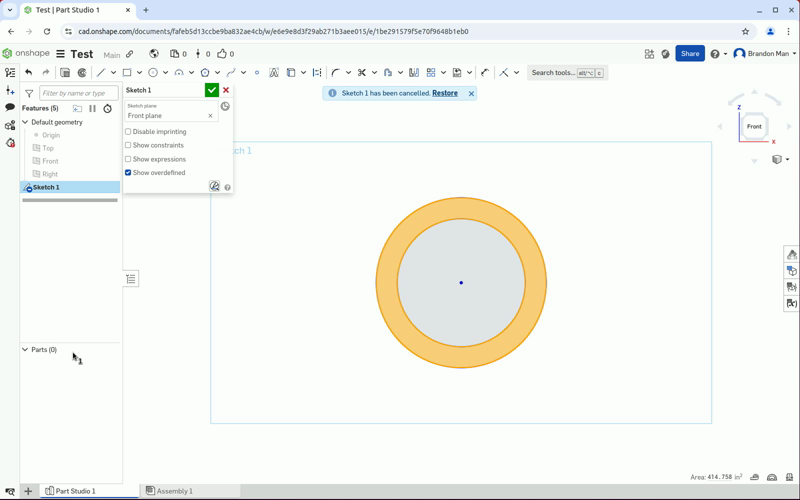
key(shift+y)
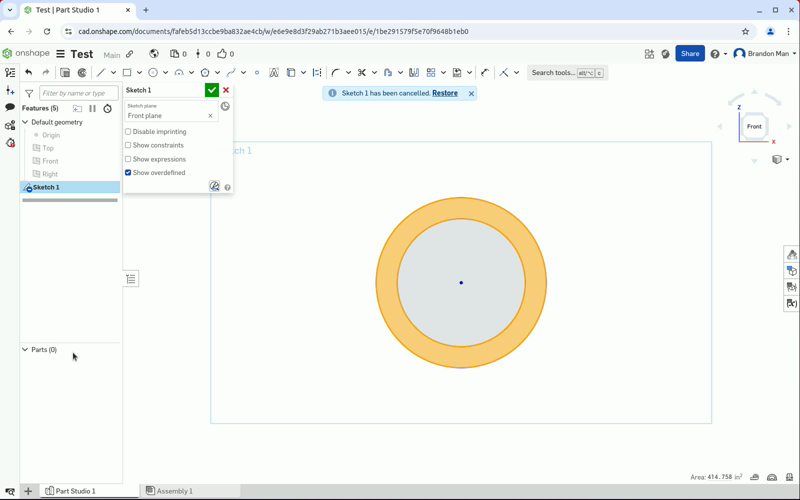
key(shift+e)
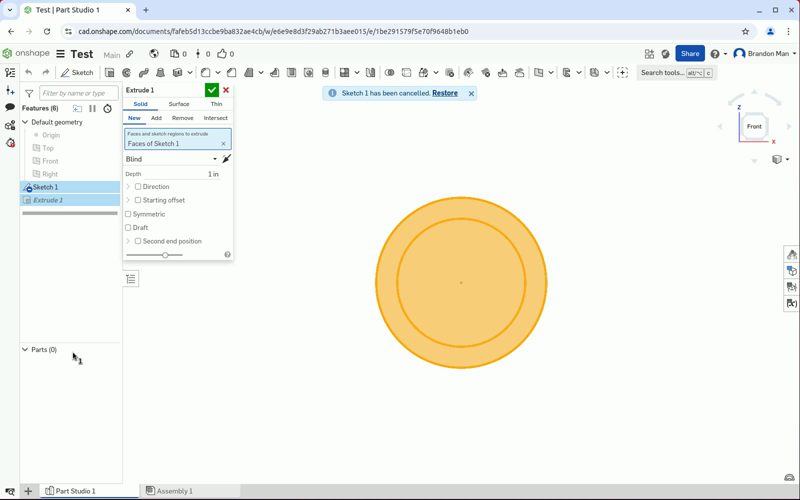
mouse_move(143, 106)
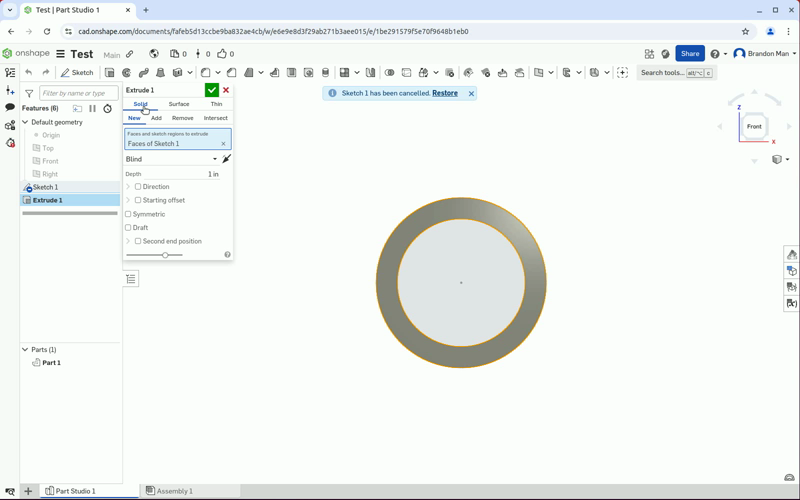
click(143, 106)
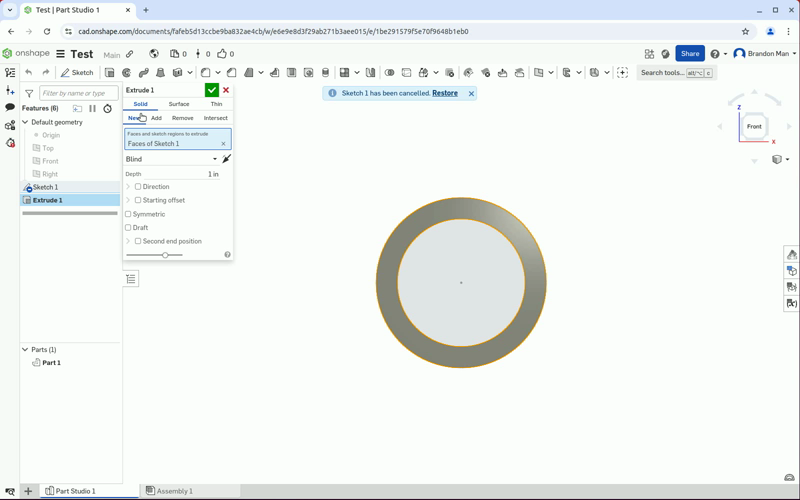
mouse_move(137, 120)
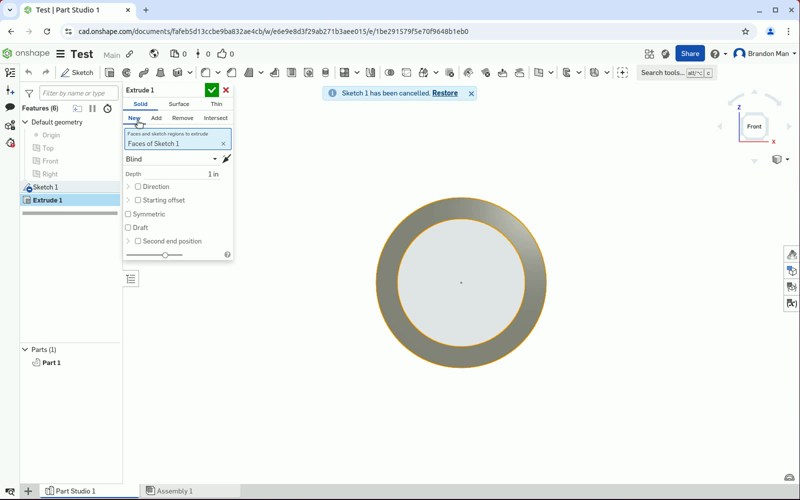
click(137, 120)
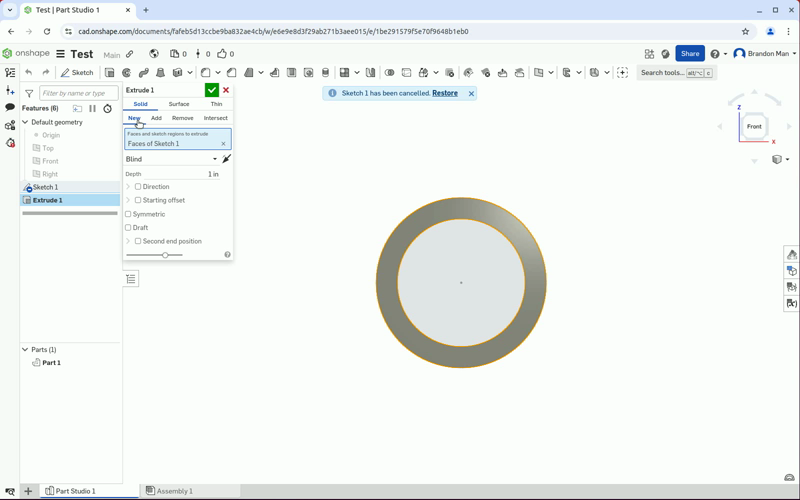
key(tab, 4)
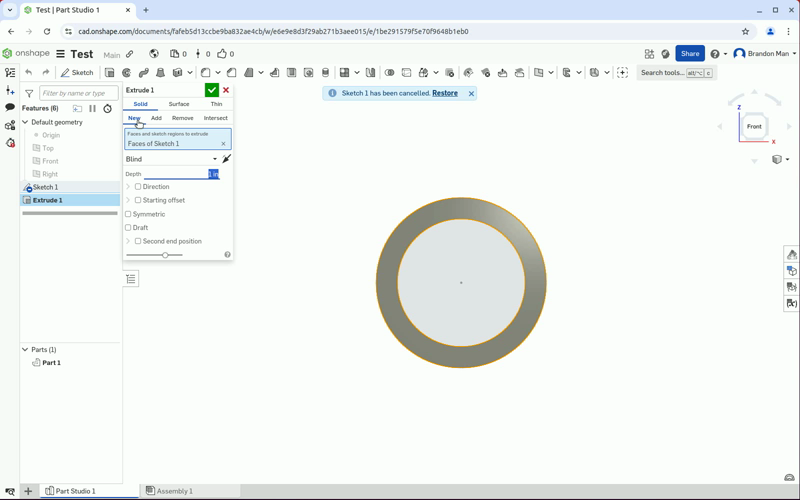
text(5.777)
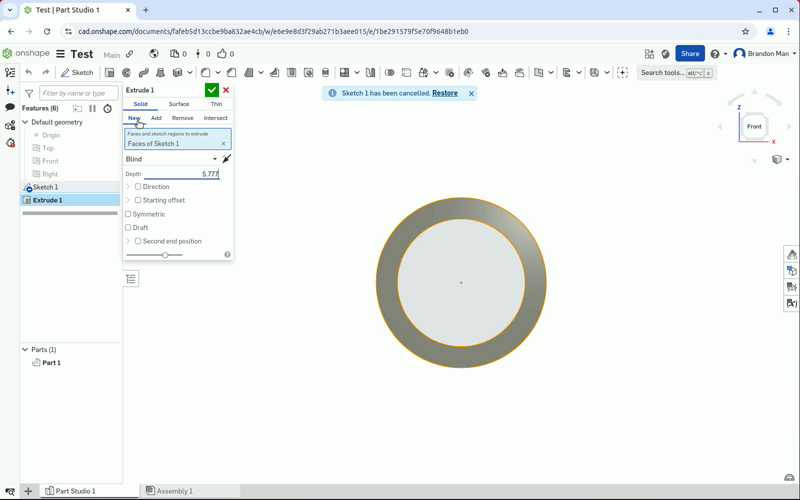
key(enter)
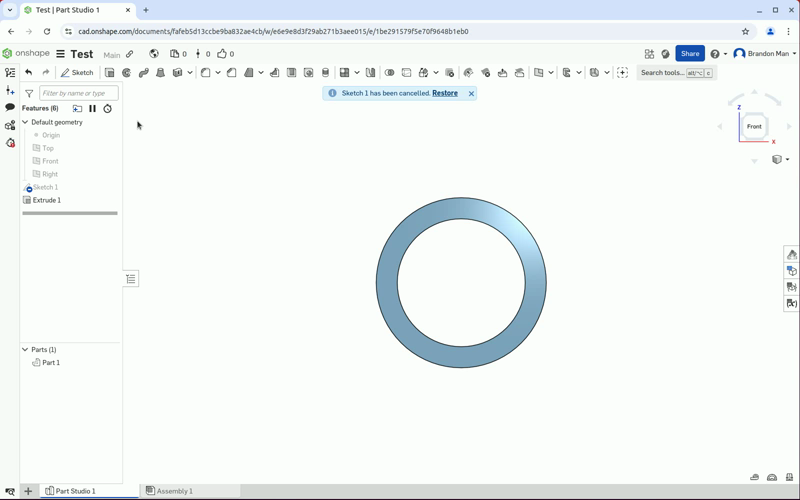
key(shift+h)
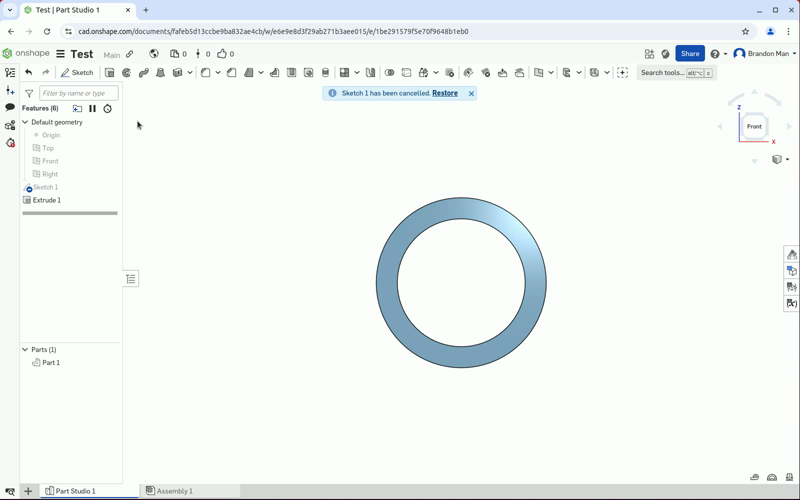
key(shift+h)
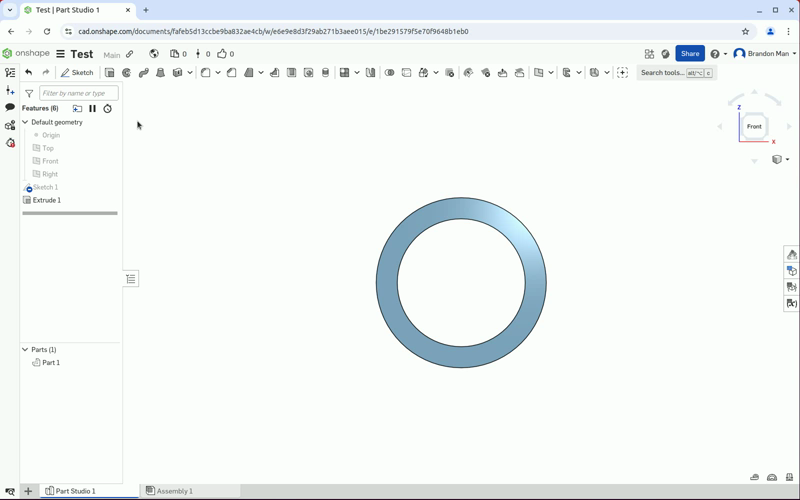
mouse_move(73, 189)
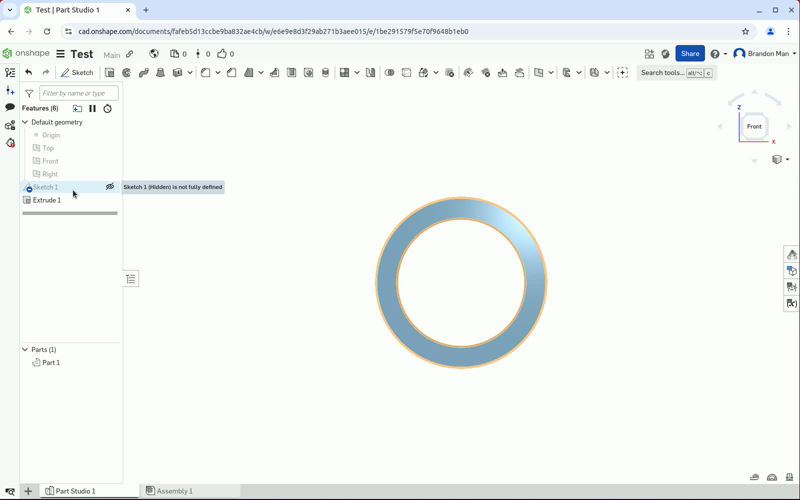
click(73, 189)
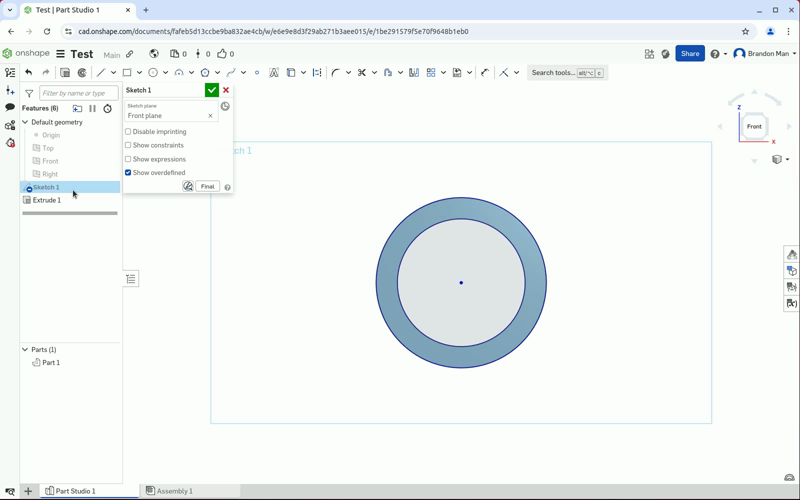
mouse_move(229, 92)
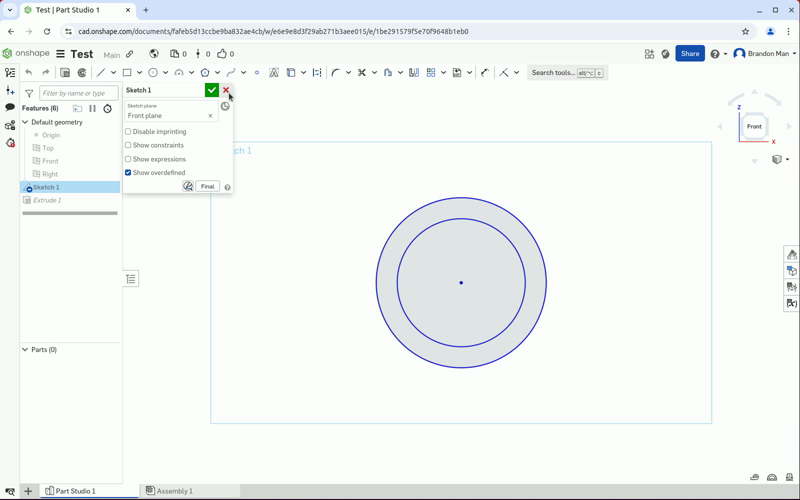
click(229, 92)
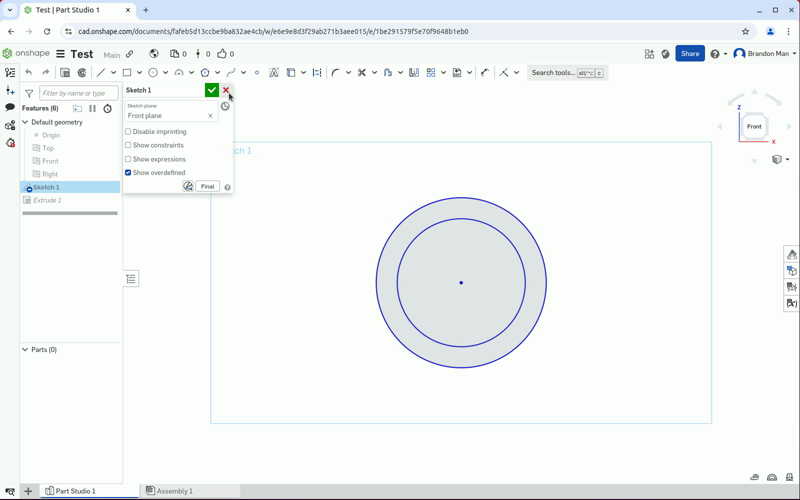
key(shift+s)
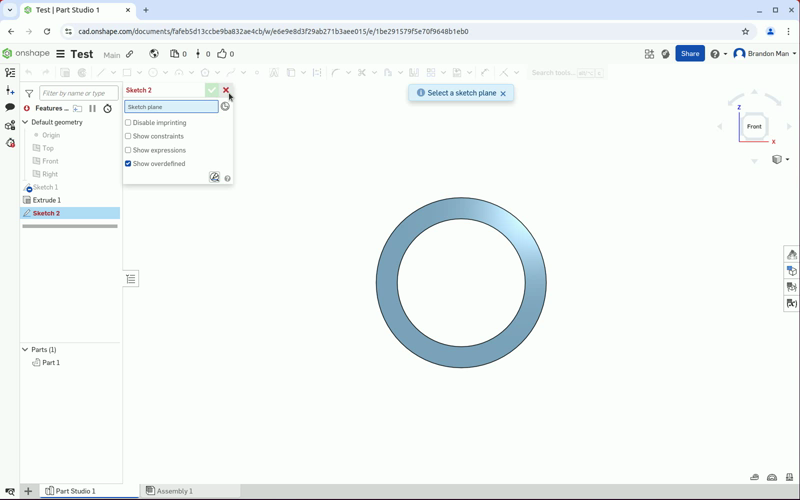
mouse_move(73, 163)
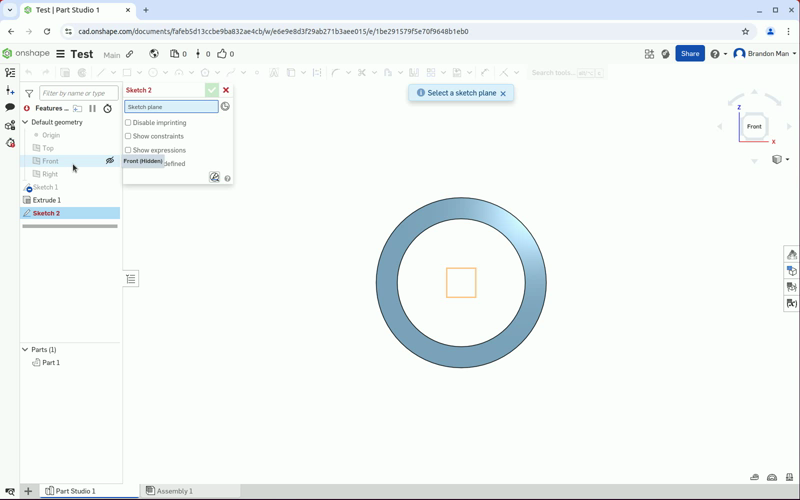
click(73, 163)
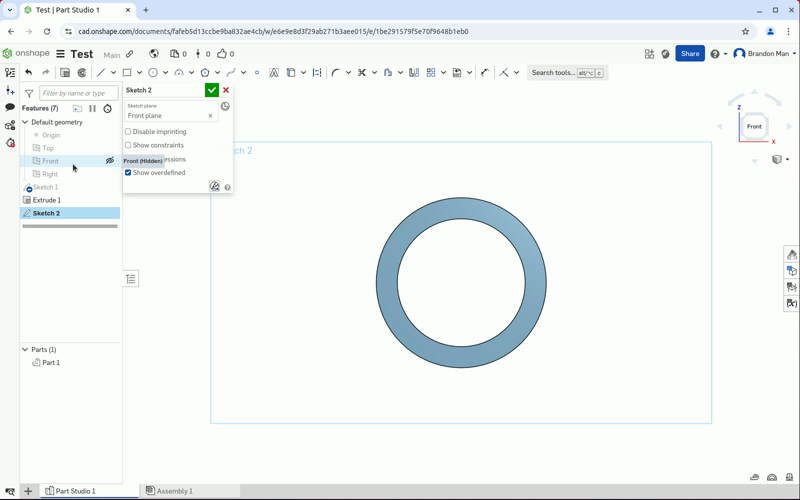
mouse_move(73, 352)
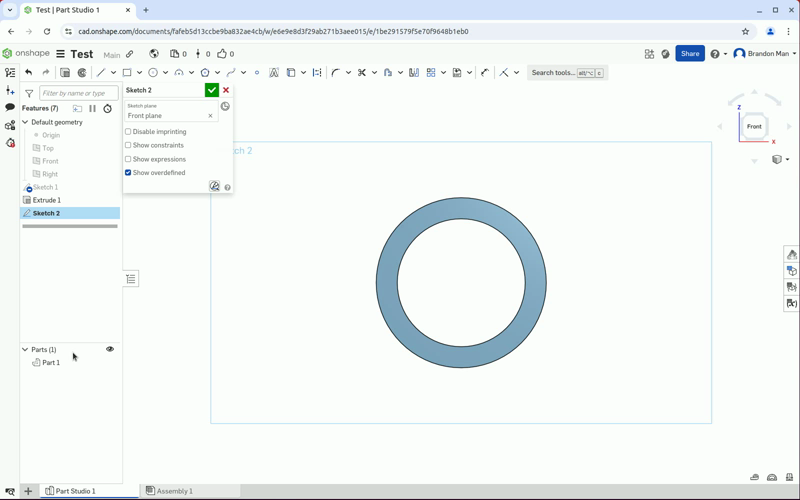
key(y)
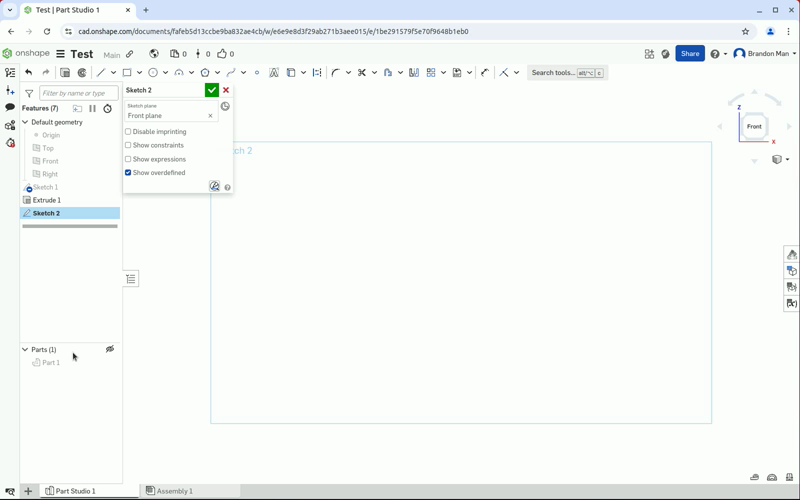
key(c)
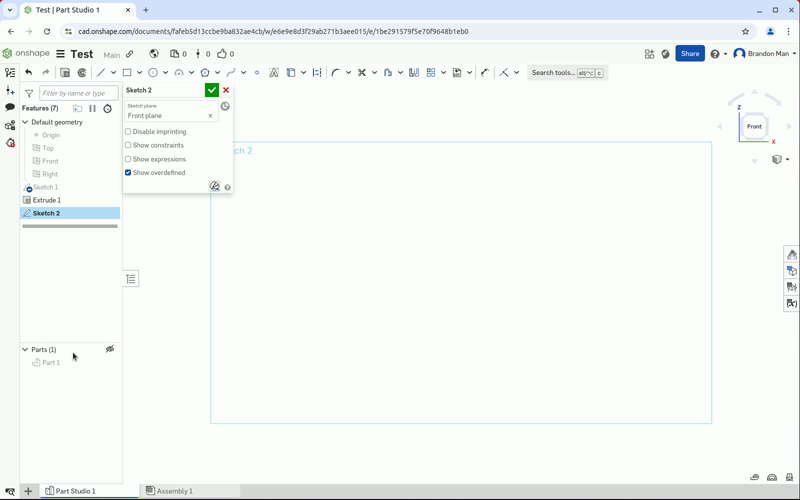
key_down(shift)
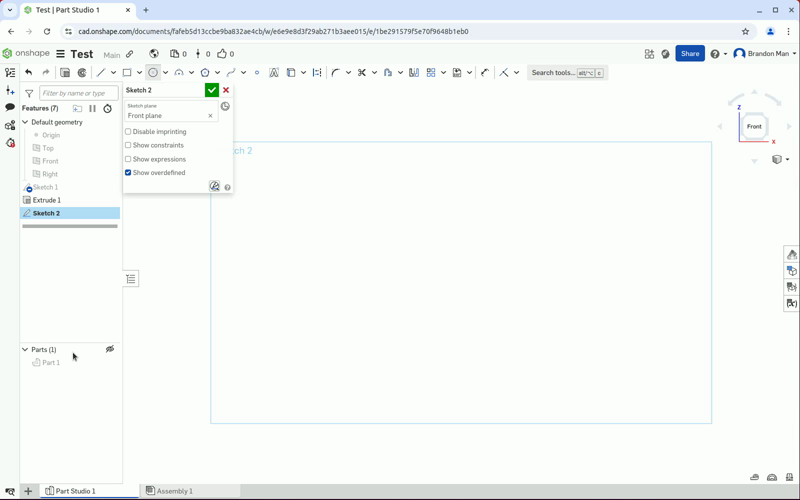
mouse_move(461, 282)
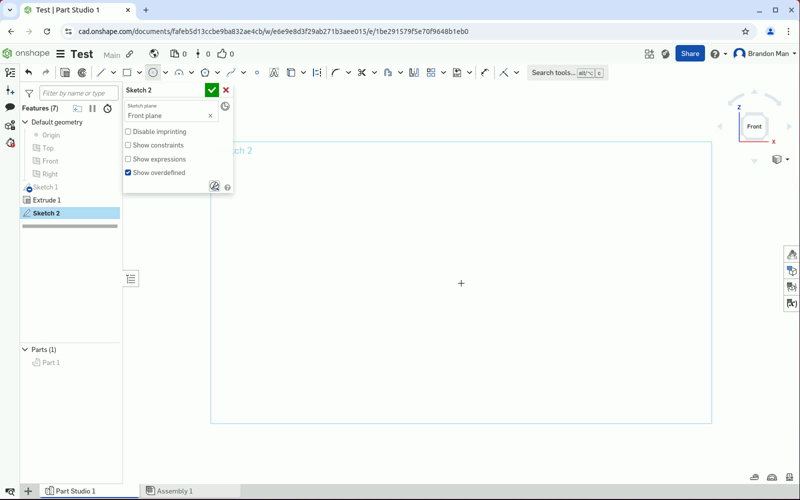
click(461, 282)
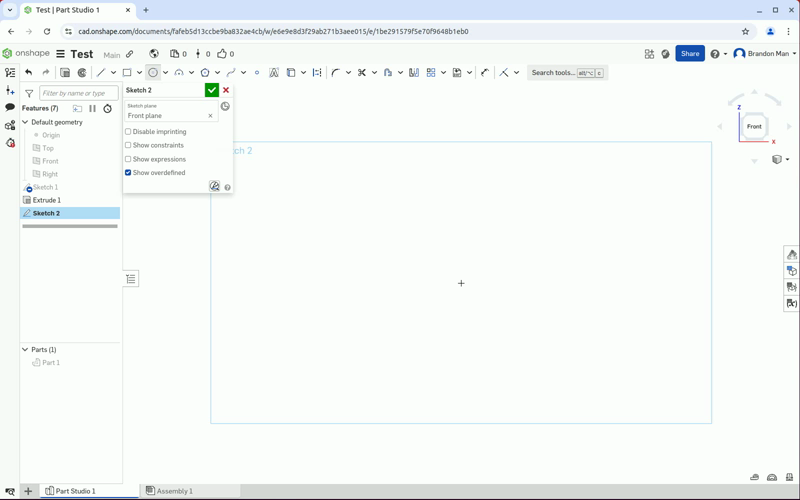
key_up(shift)
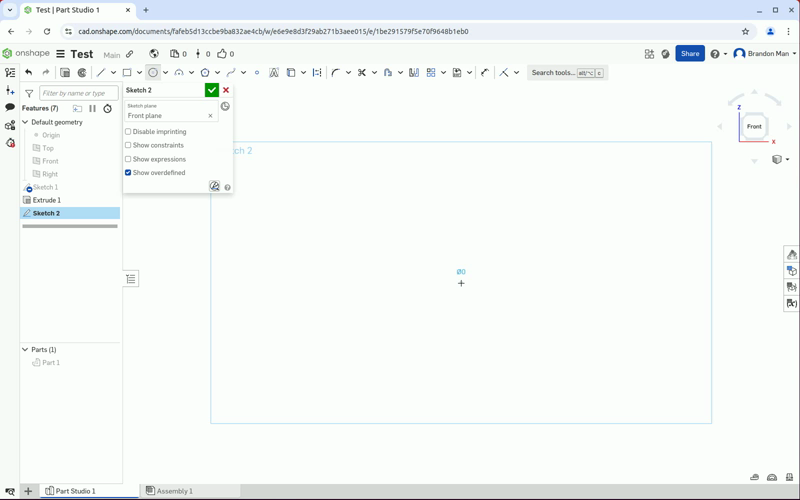
mouse_move(546, 282)
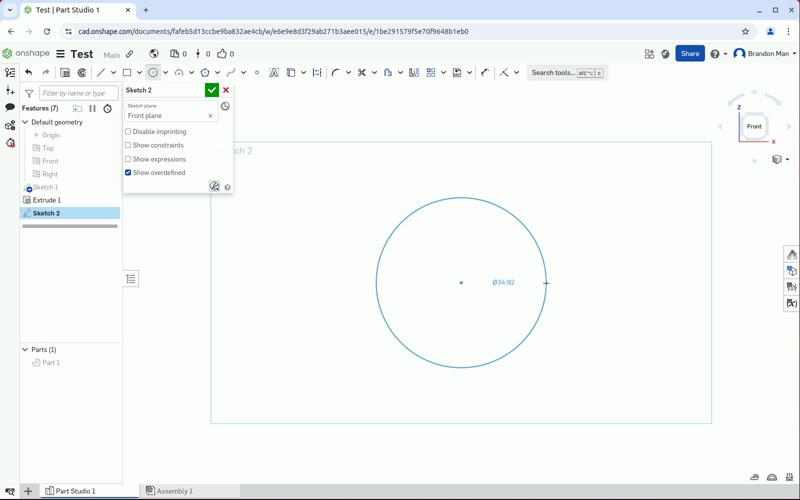
click(546, 282)
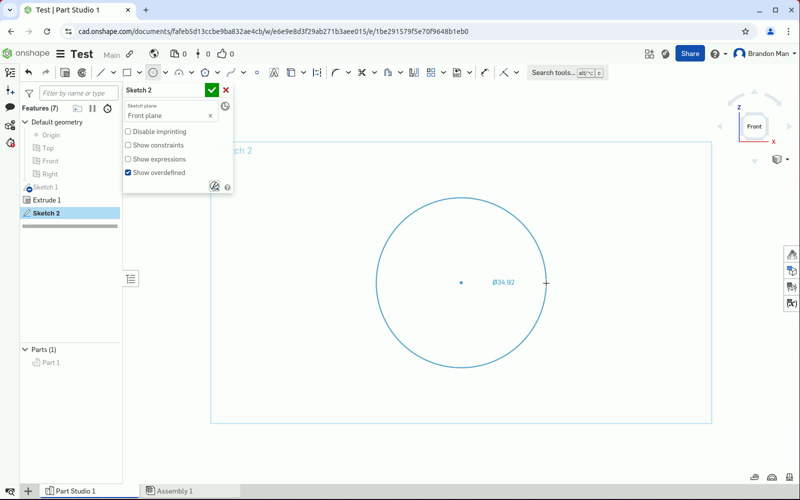
key(esc)
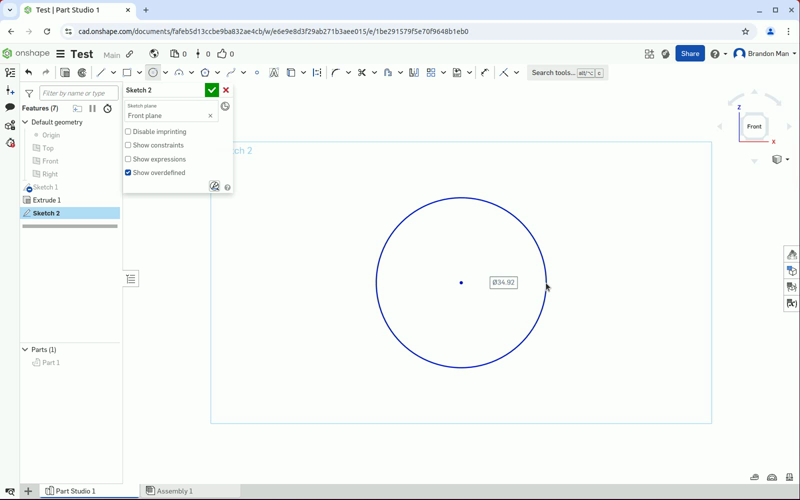
key(c)
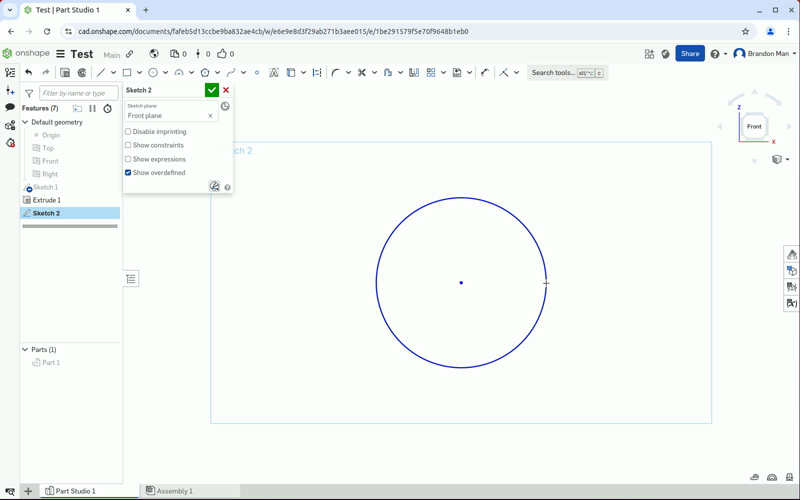
key_down(shift)
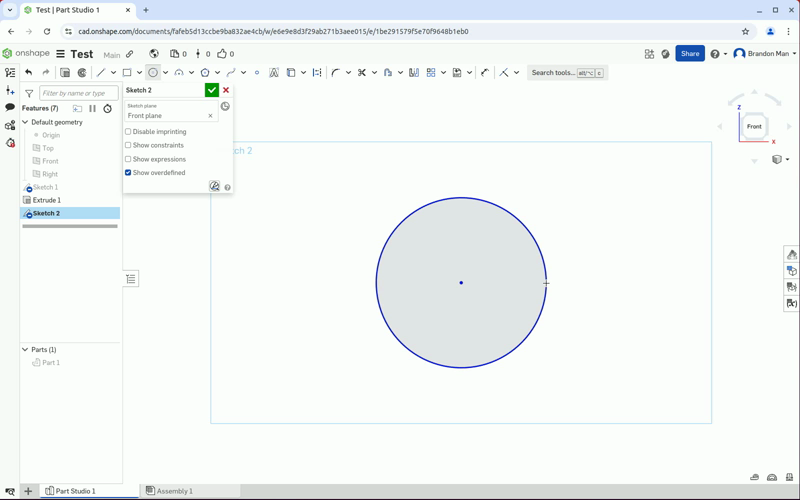
mouse_move(461, 282)
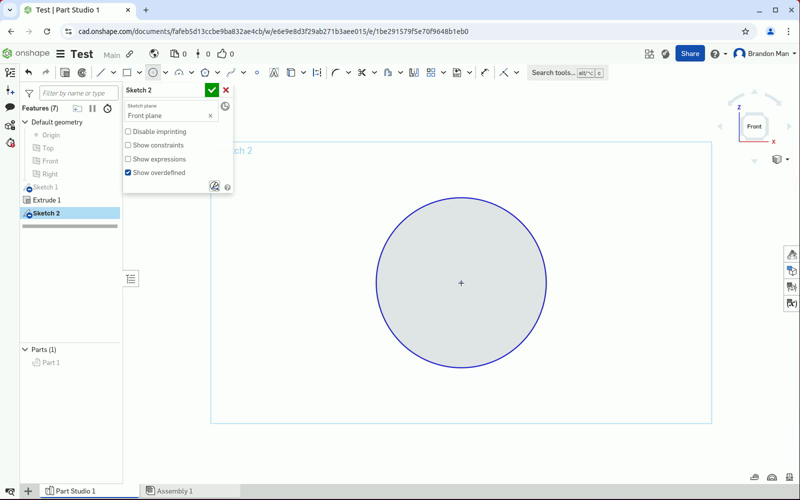
click(461, 282)
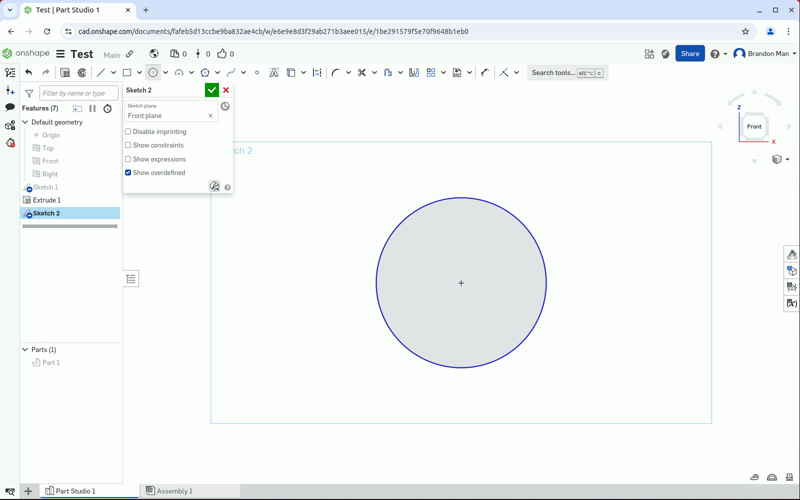
key_up(shift)
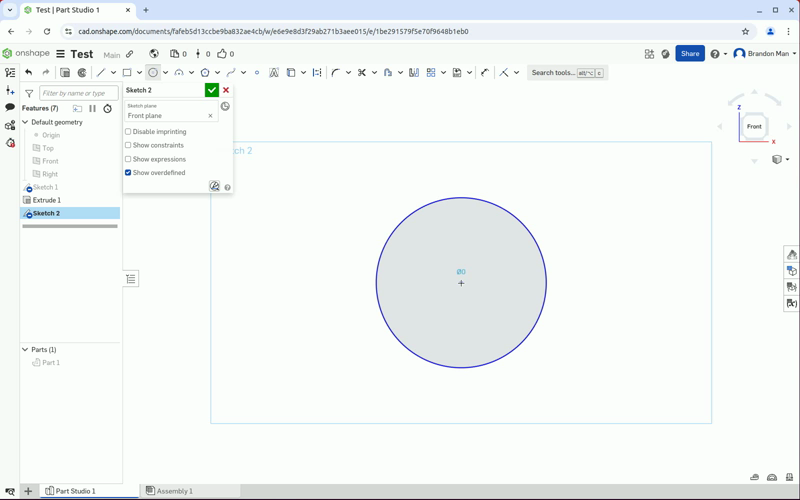
mouse_move(525, 282)
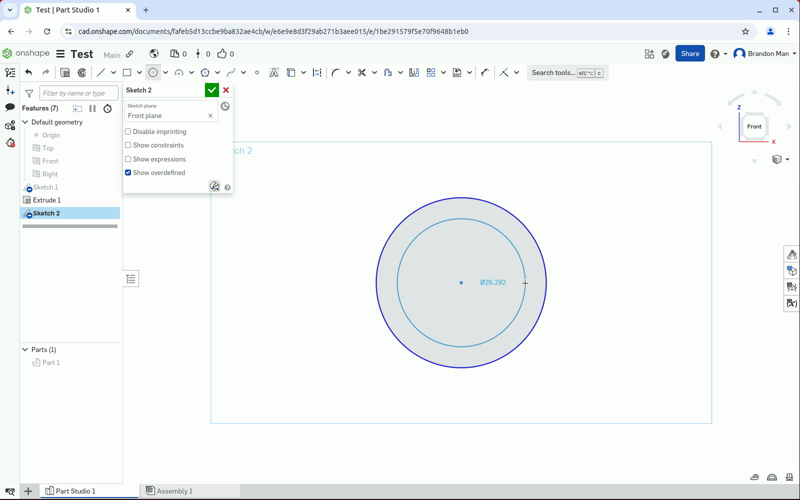
click(525, 282)
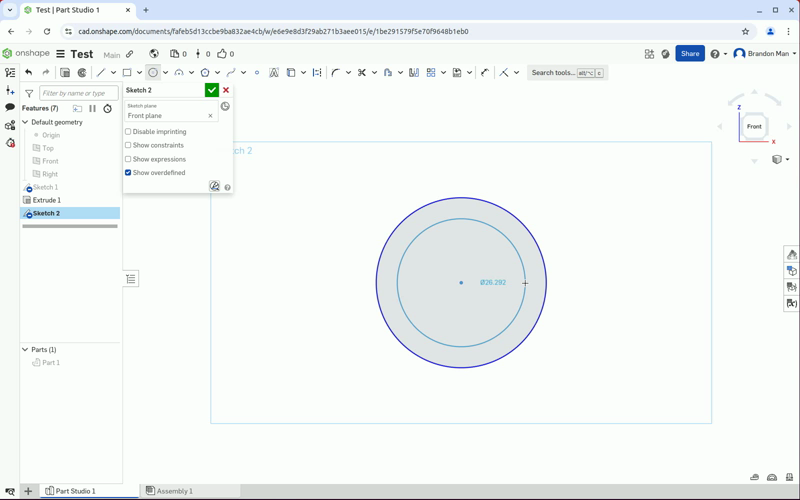
key(esc)
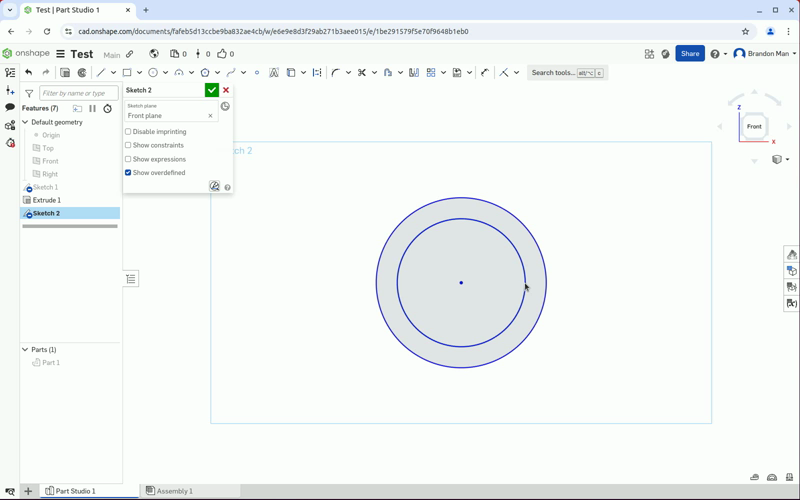
mouse_move(447, 354)
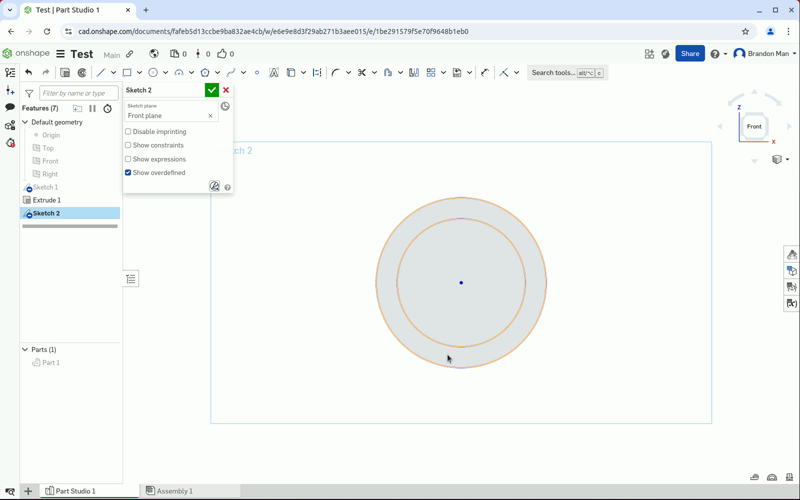
click(447, 354)
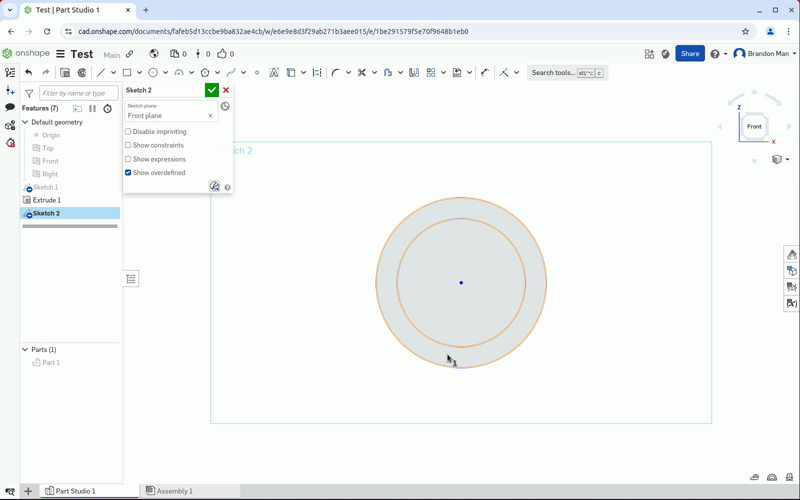
mouse_move(73, 352)
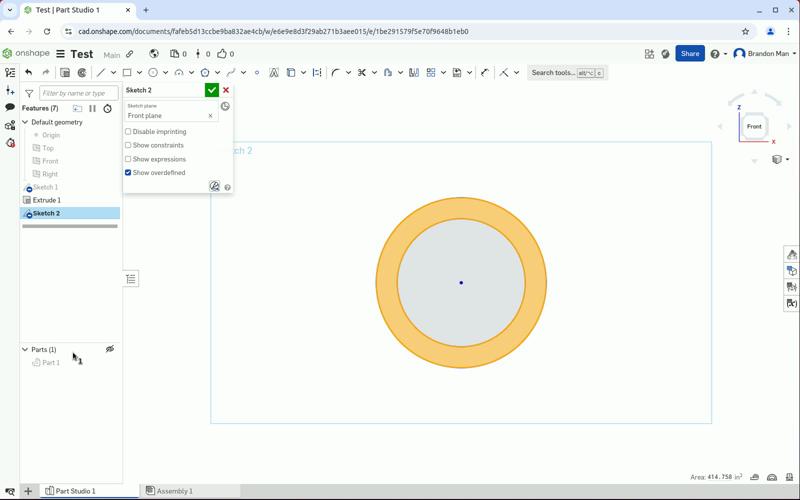
key(shift+y)
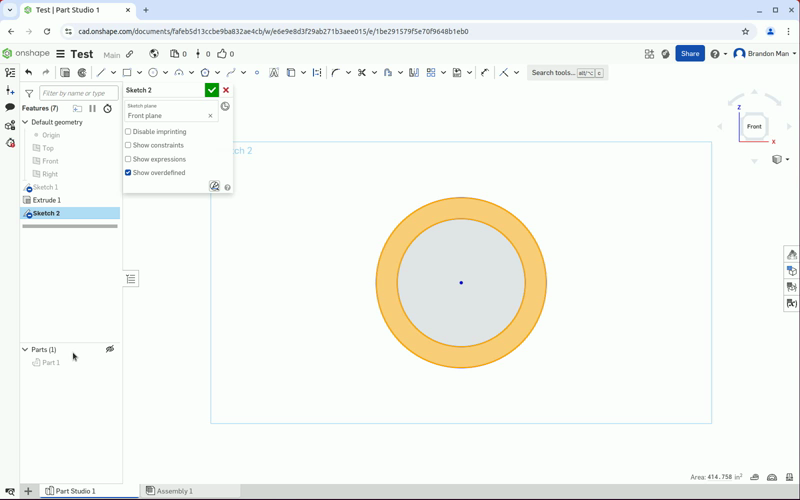
key(shift+e)
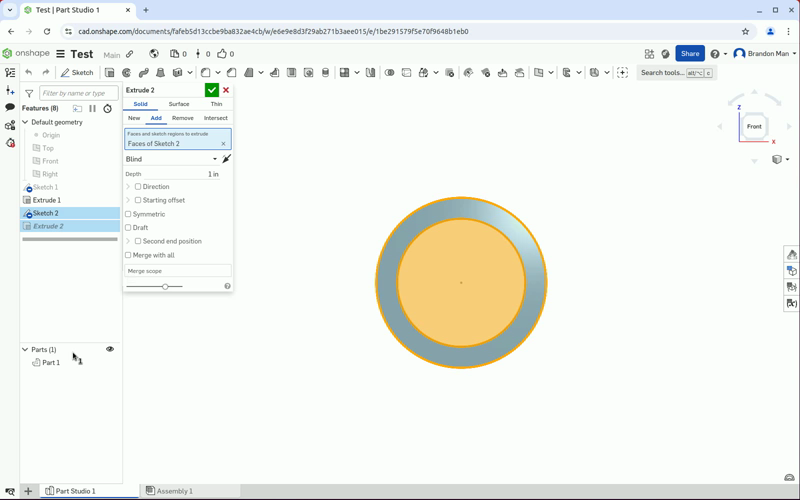
mouse_move(143, 106)
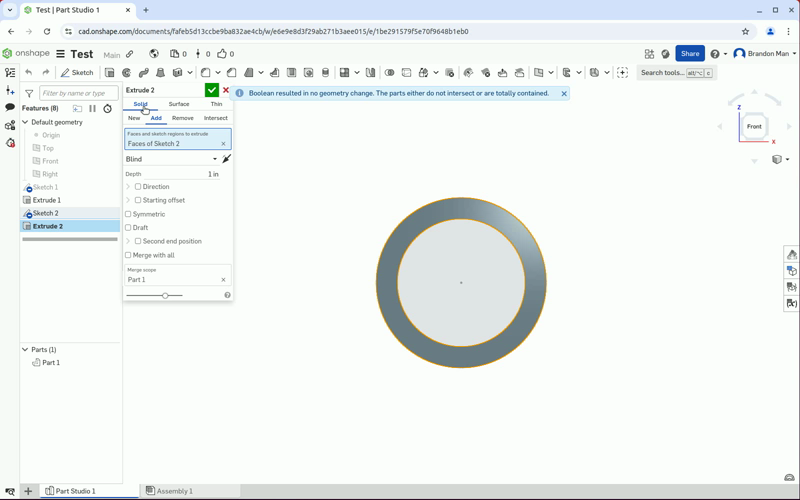
click(143, 106)
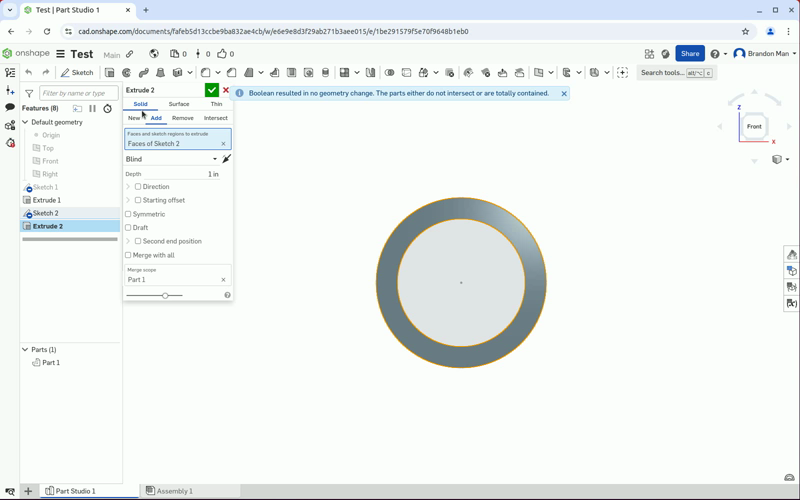
mouse_move(137, 120)
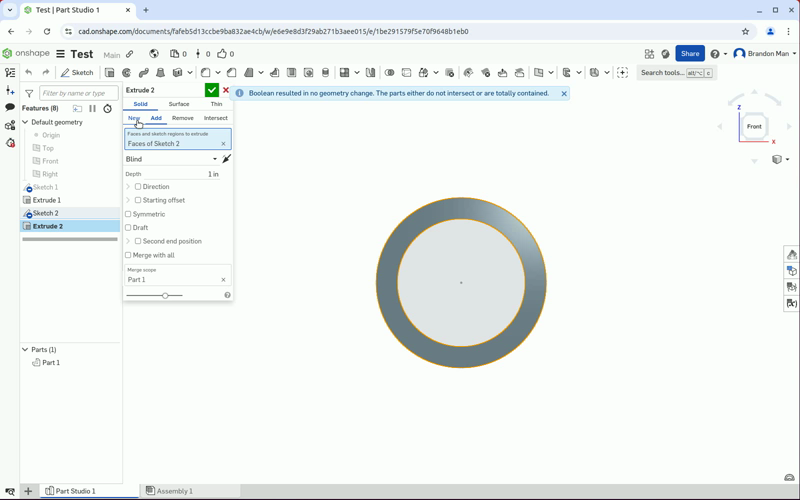
click(137, 120)
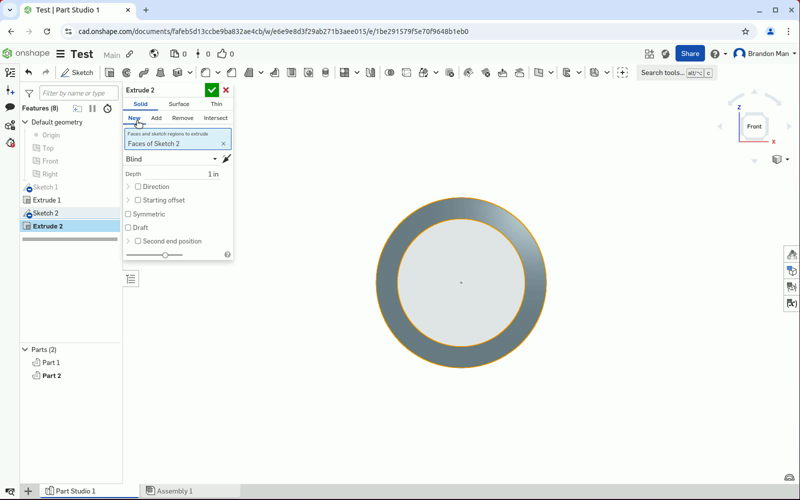
key(tab, 4)
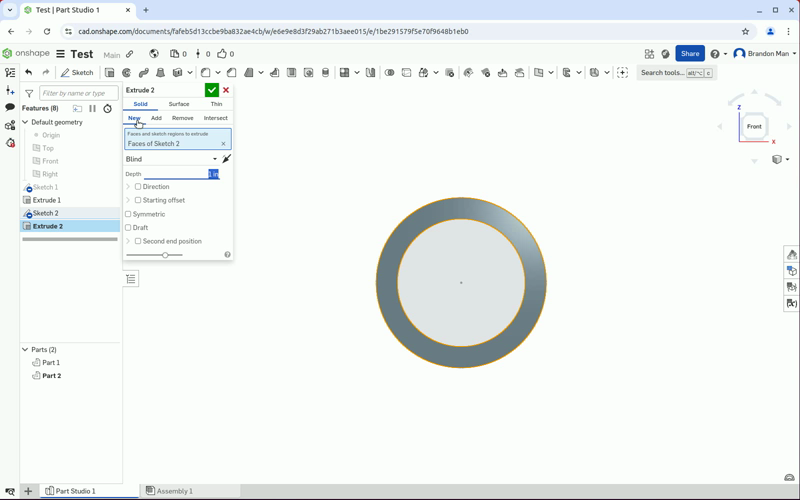
text(5.777)
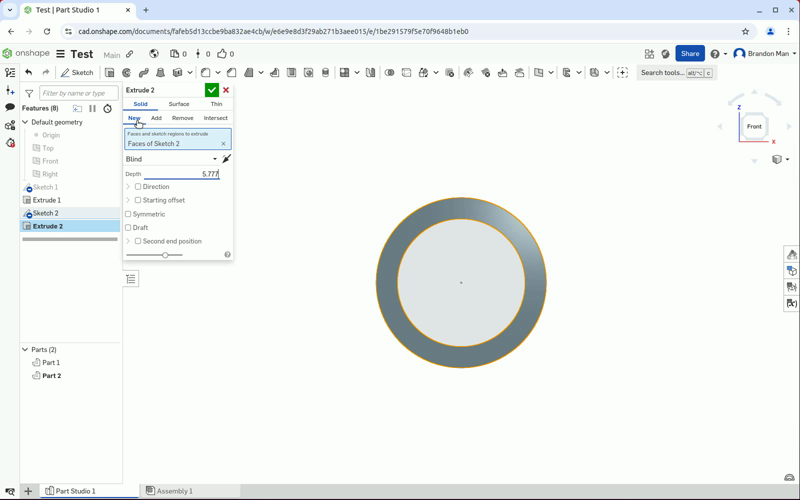
key(enter)
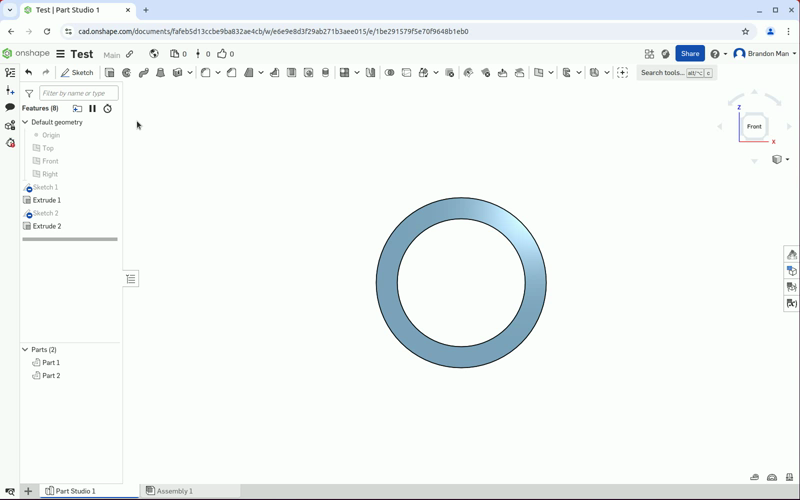
key(shift+h)
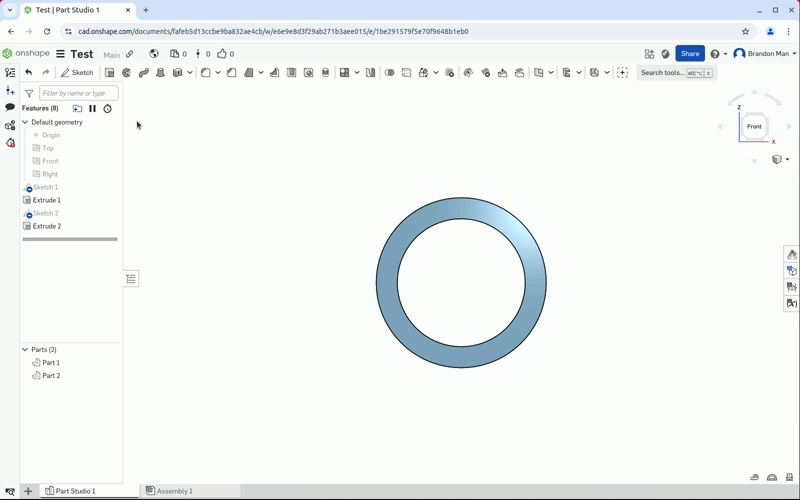
key(shift+h)
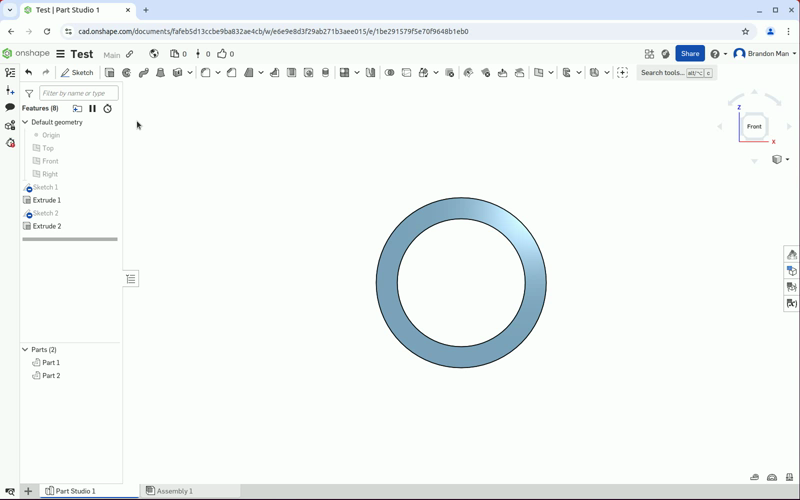
mouse_move(73, 189)
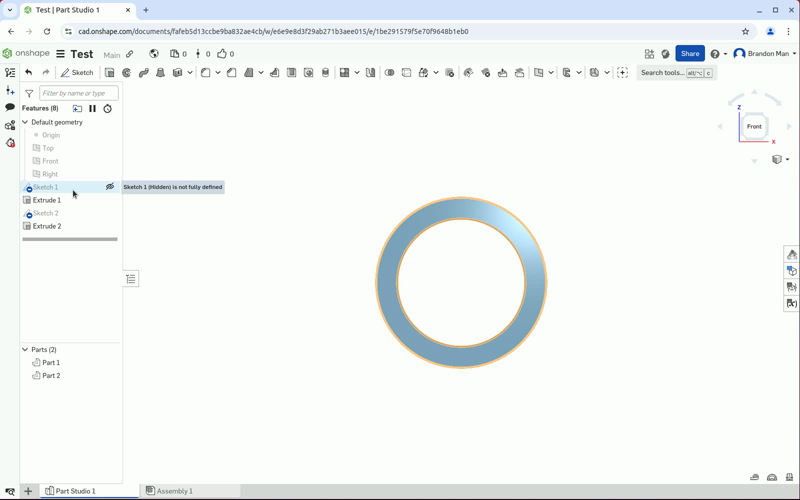
click(73, 189)
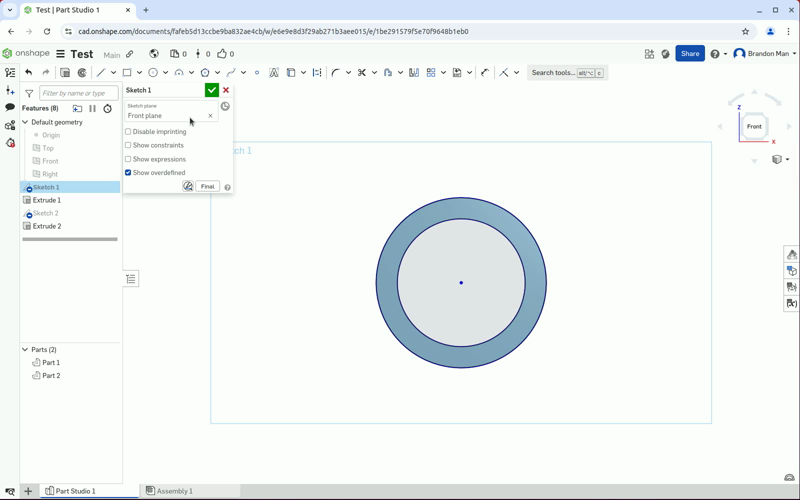
mouse_move(229, 92)
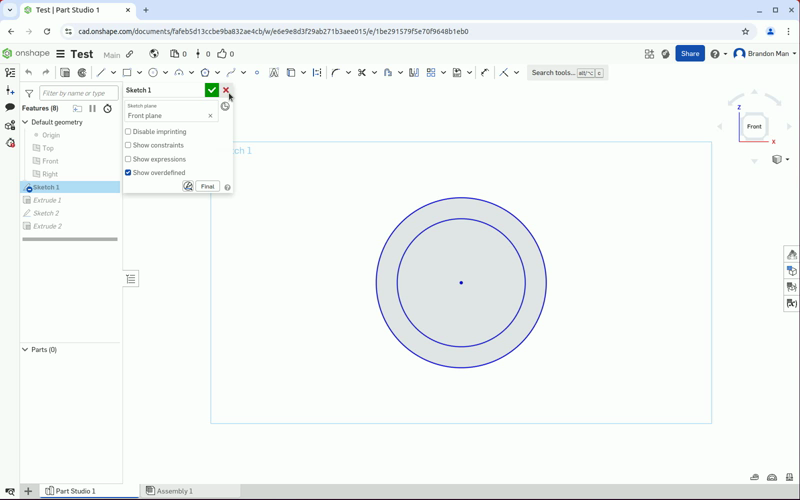
click(229, 92)
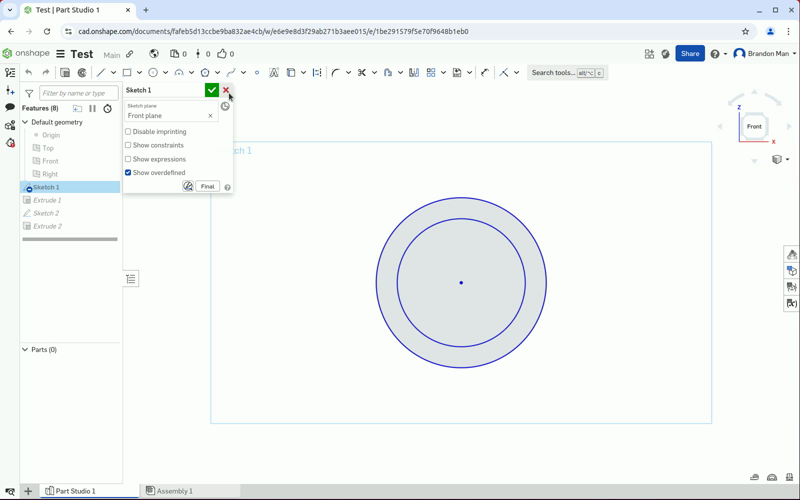
key(shift+s)
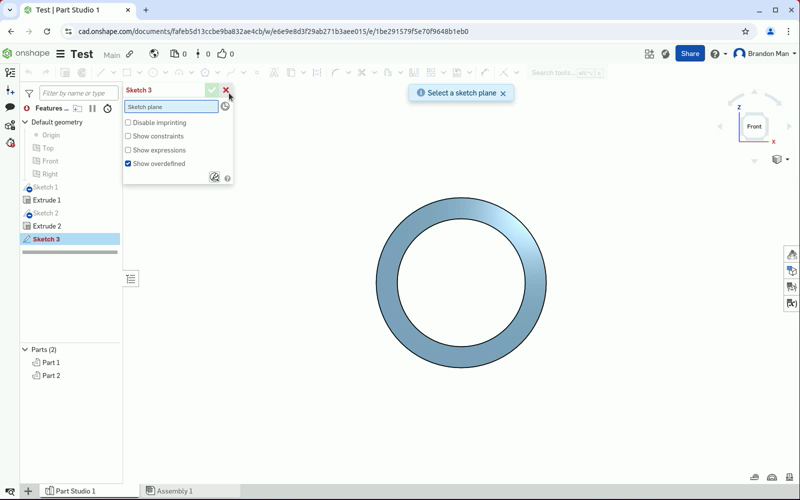
mouse_move(73, 163)
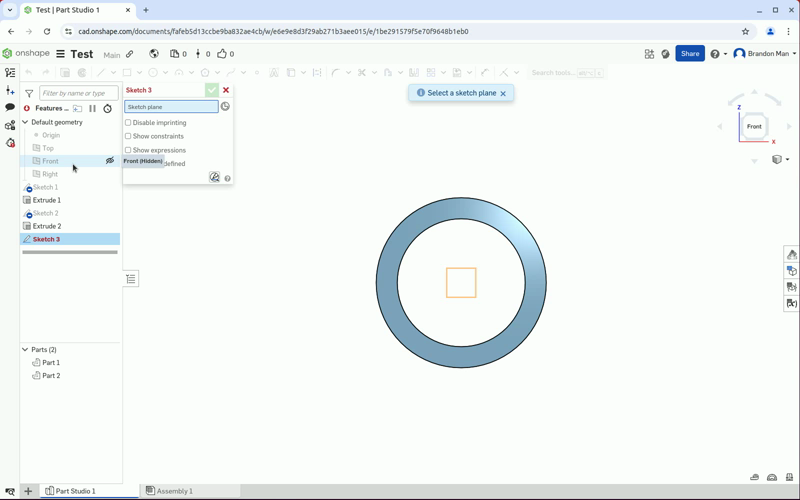
click(73, 163)
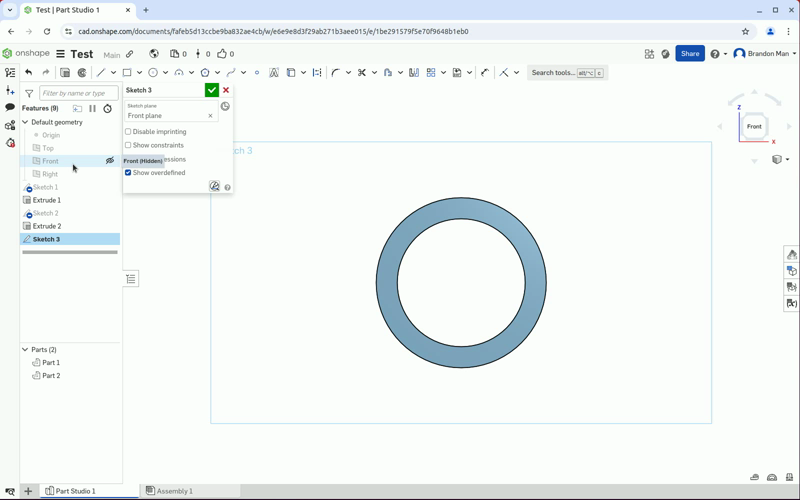
mouse_move(73, 352)
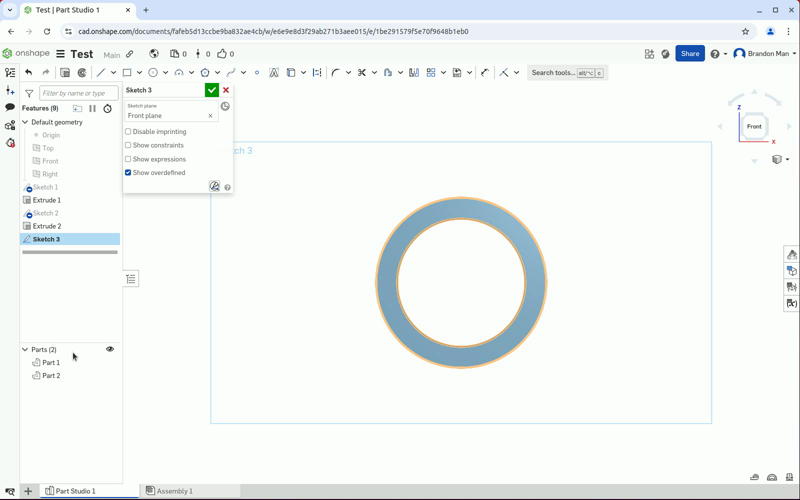
key(y)
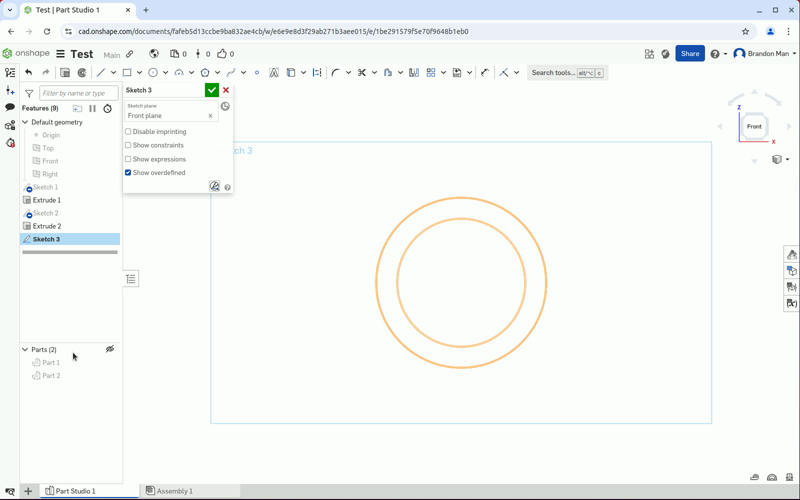
key(c)
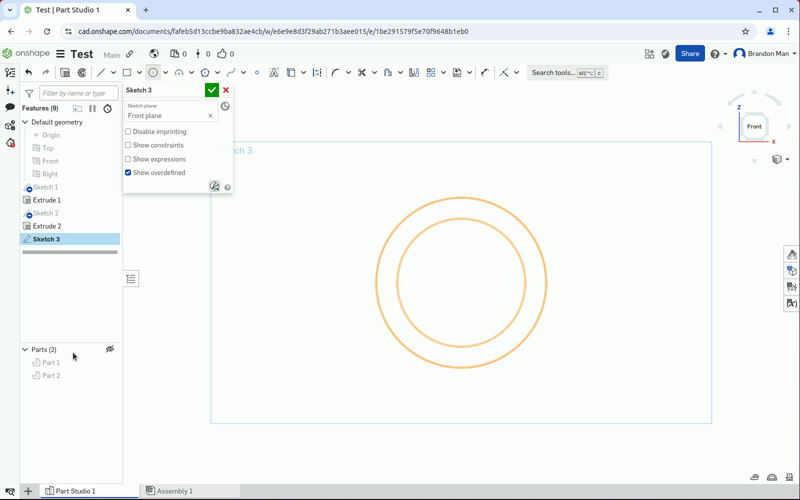
key_down(shift)
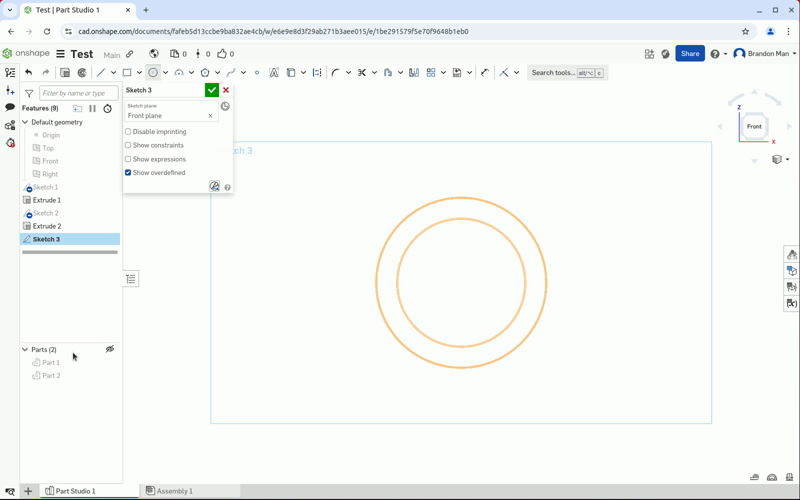
mouse_move(461, 282)
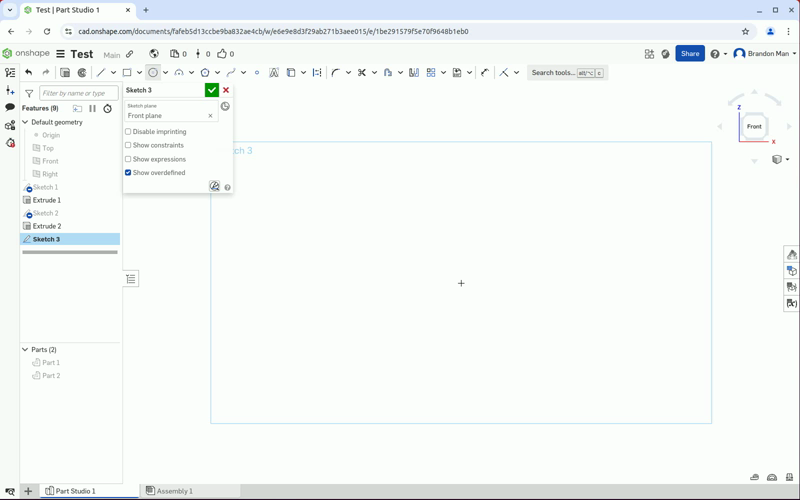
click(461, 282)
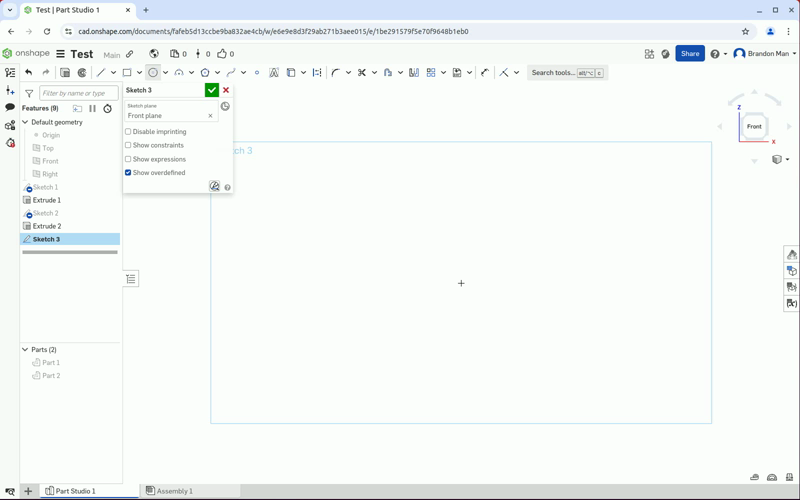
key_up(shift)
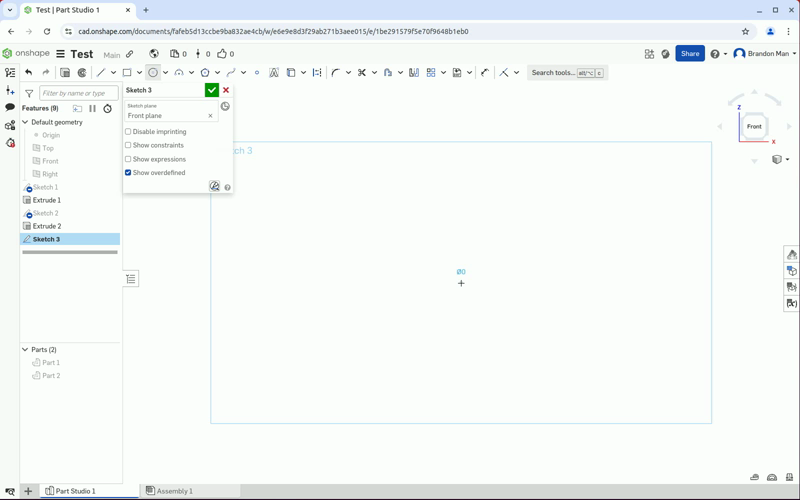
mouse_move(525, 282)
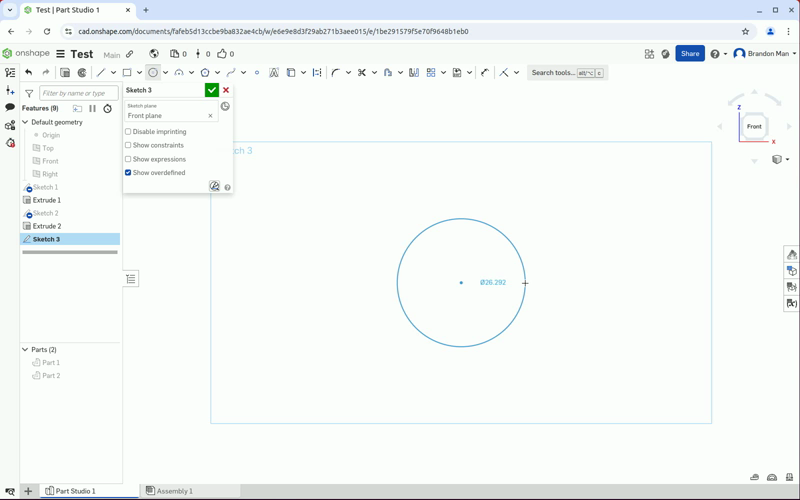
click(525, 282)
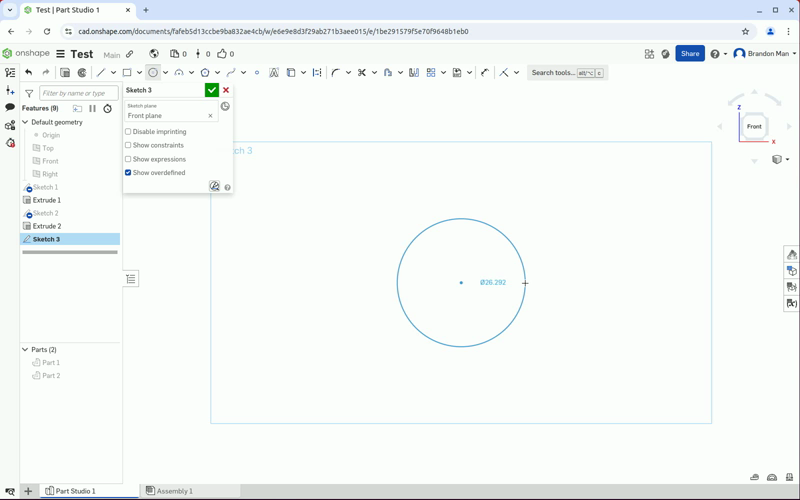
key(esc)
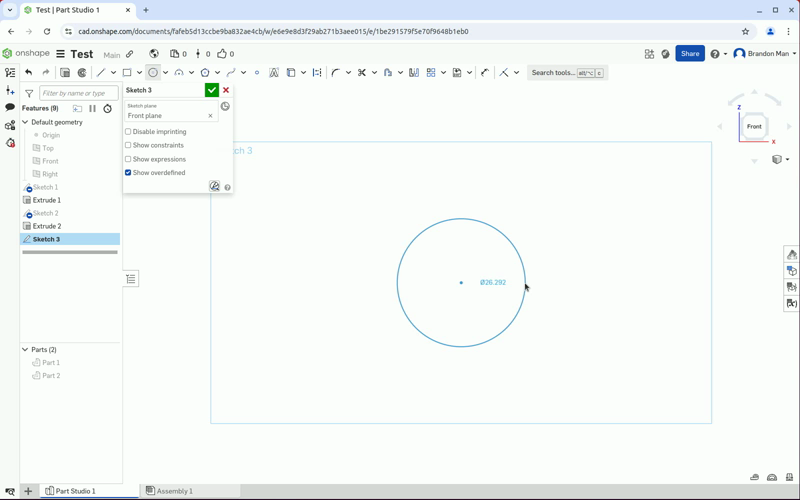
key(c)
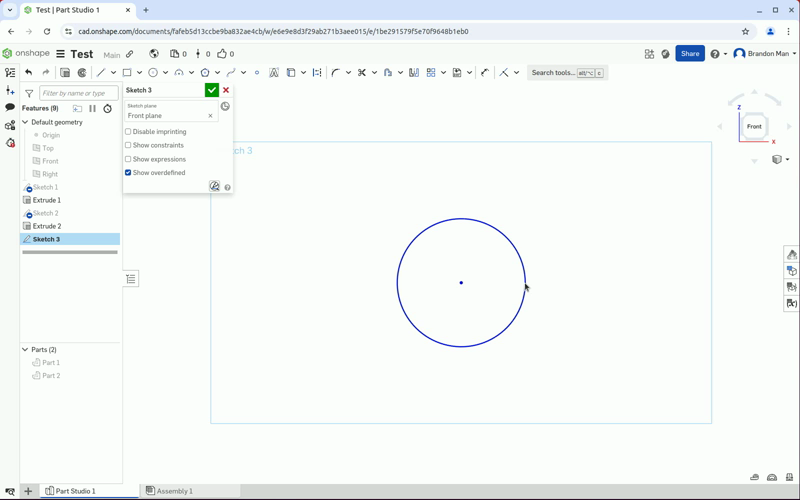
key_down(shift)
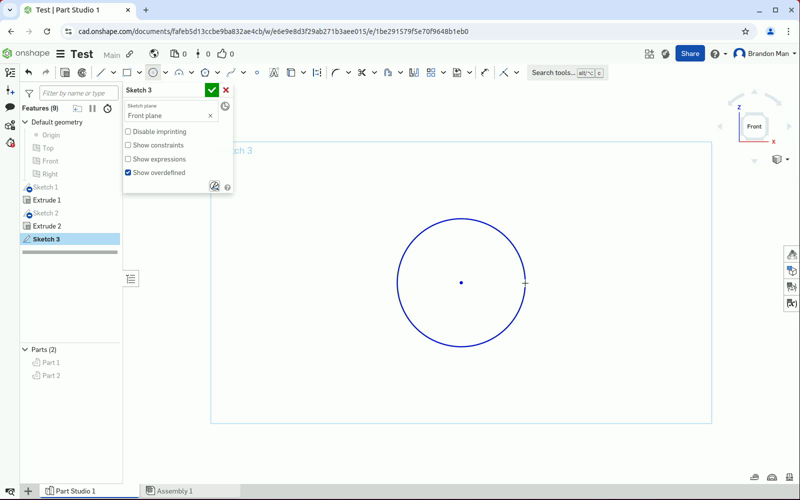
mouse_move(461, 282)
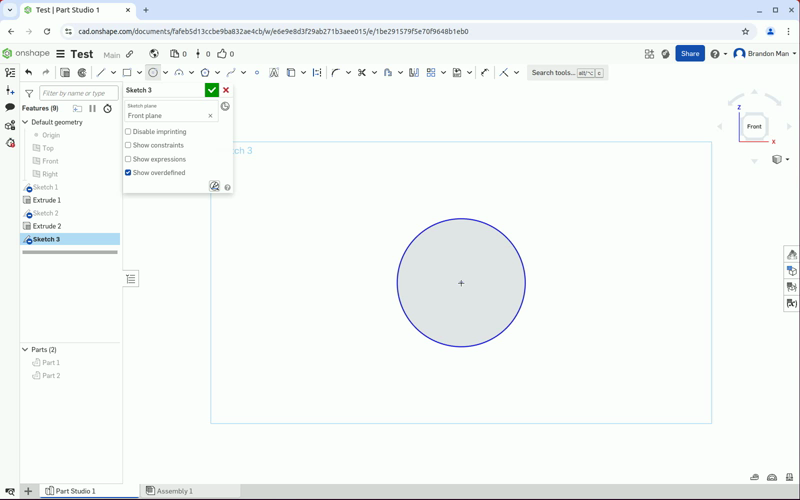
click(461, 282)
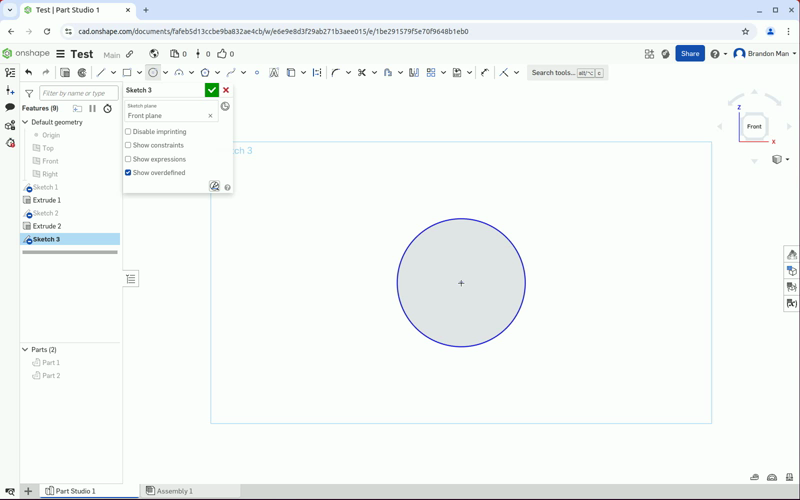
key_up(shift)
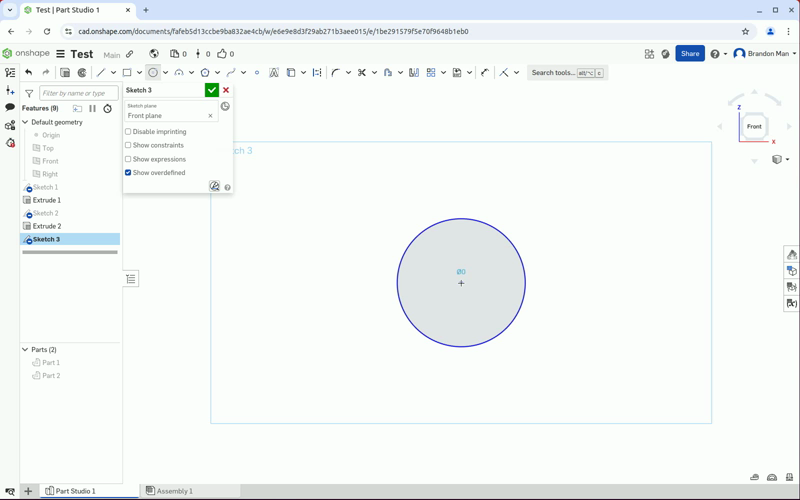
mouse_move(482, 282)
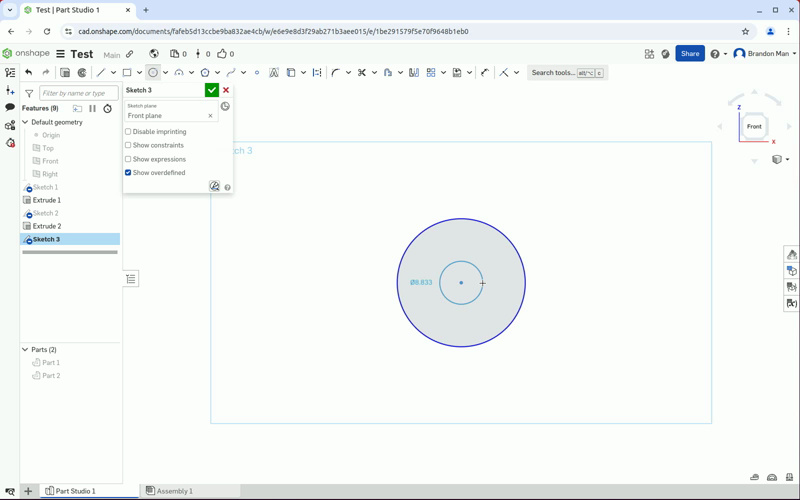
click(482, 282)
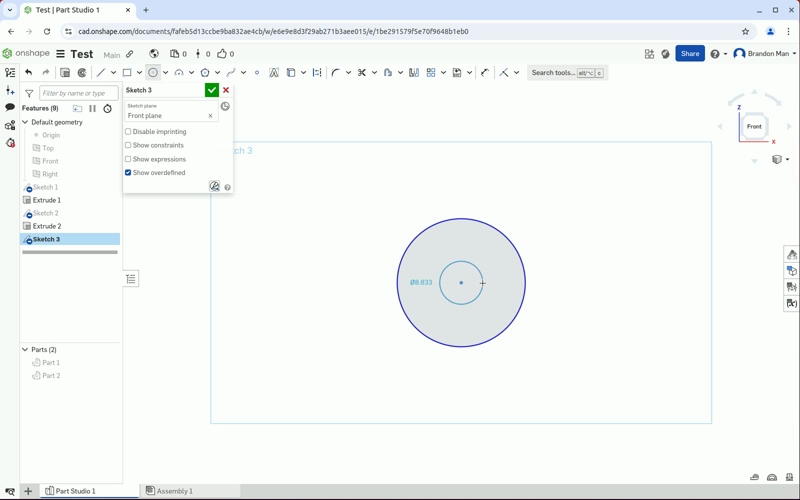
key(esc)
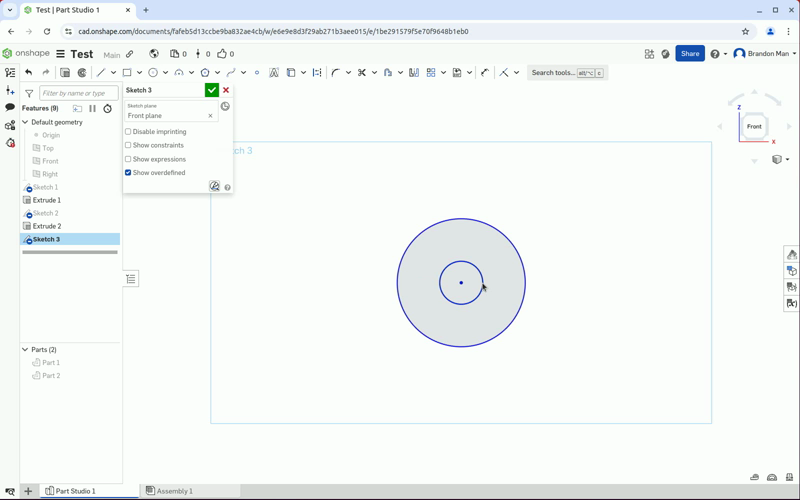
mouse_move(445, 328)
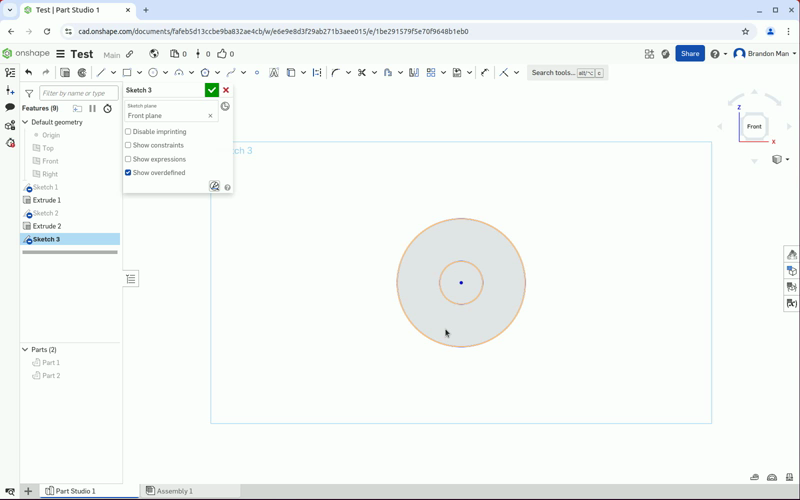
click(445, 328)
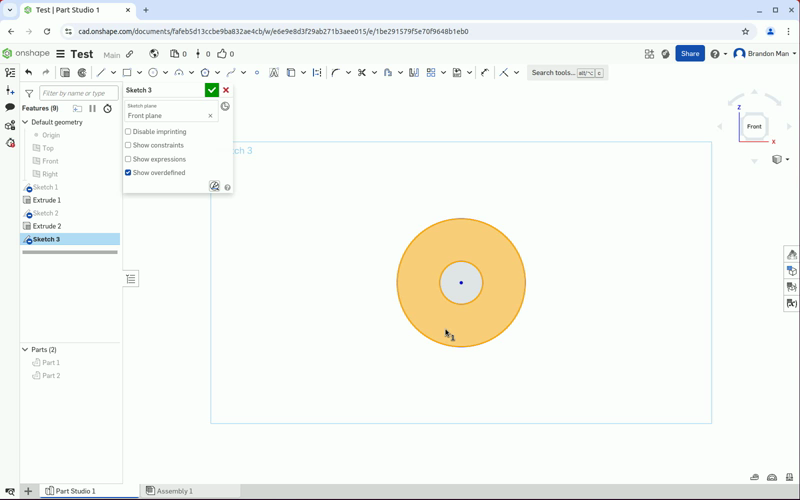
mouse_move(73, 352)
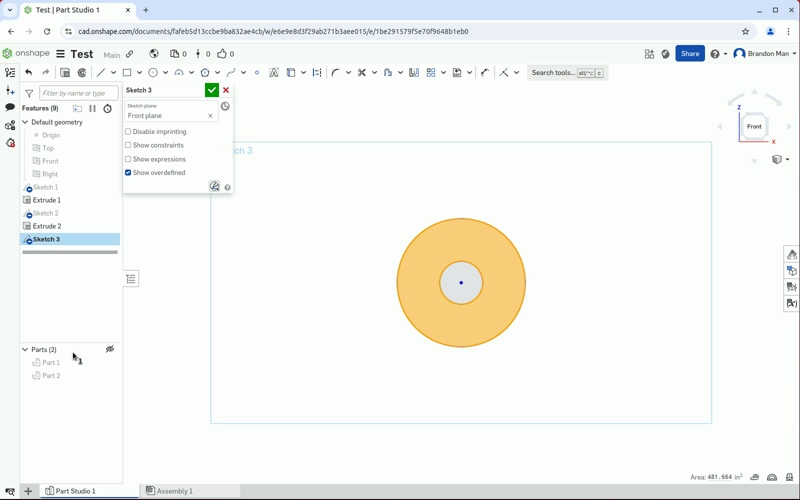
key(shift+y)
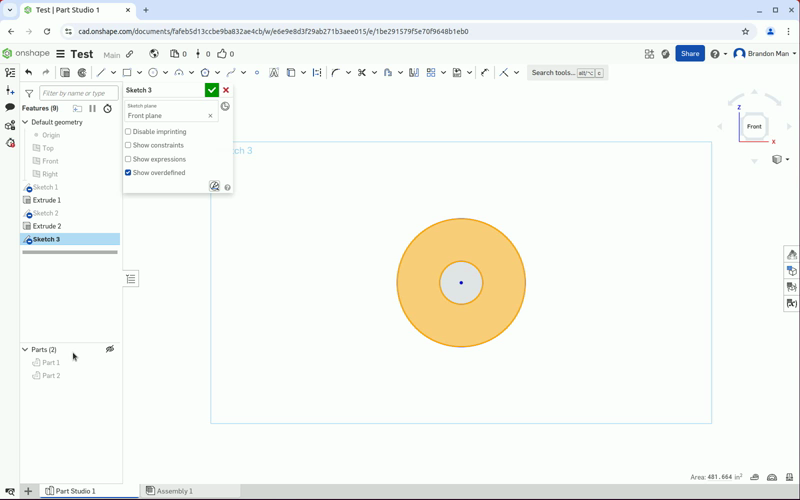
key(shift+e)
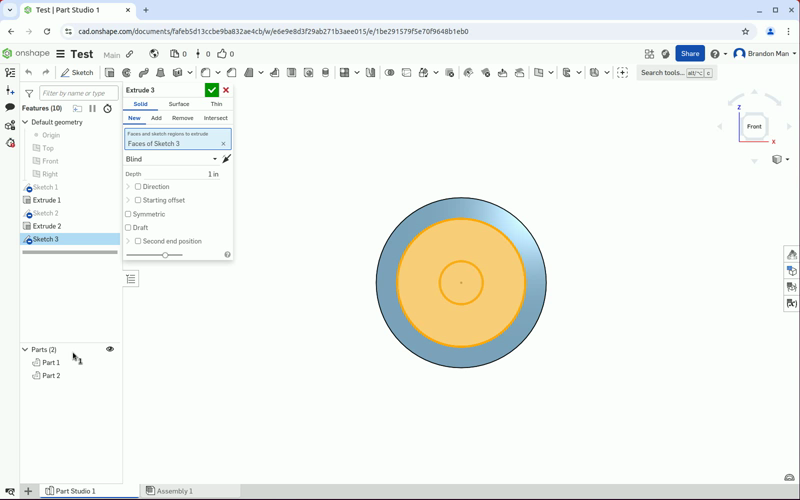
mouse_move(143, 106)
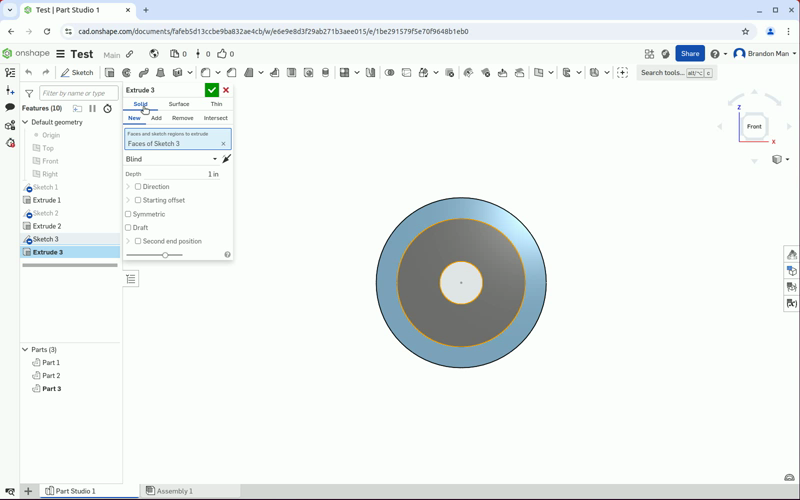
click(143, 106)
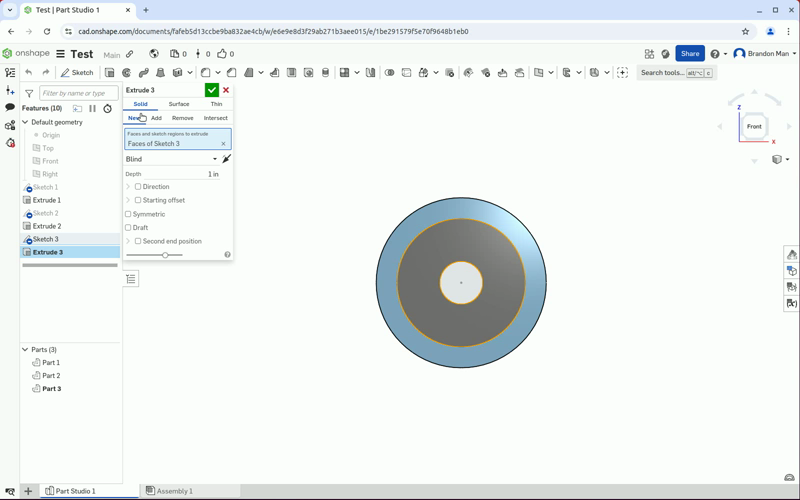
mouse_move(137, 120)
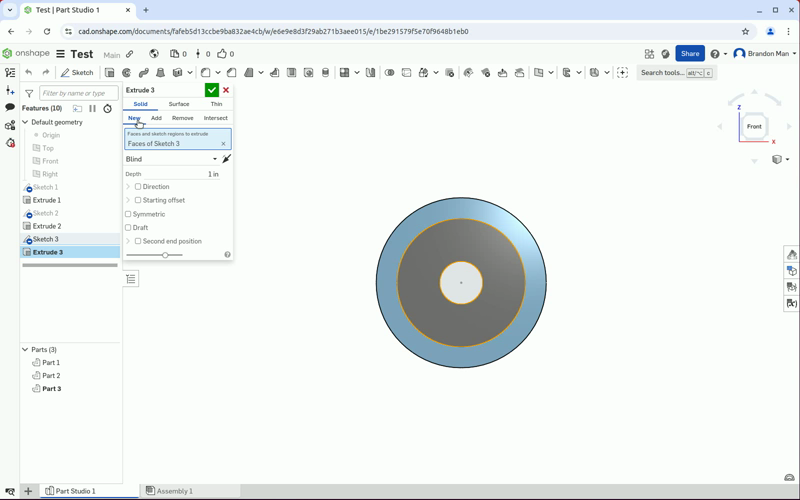
click(137, 120)
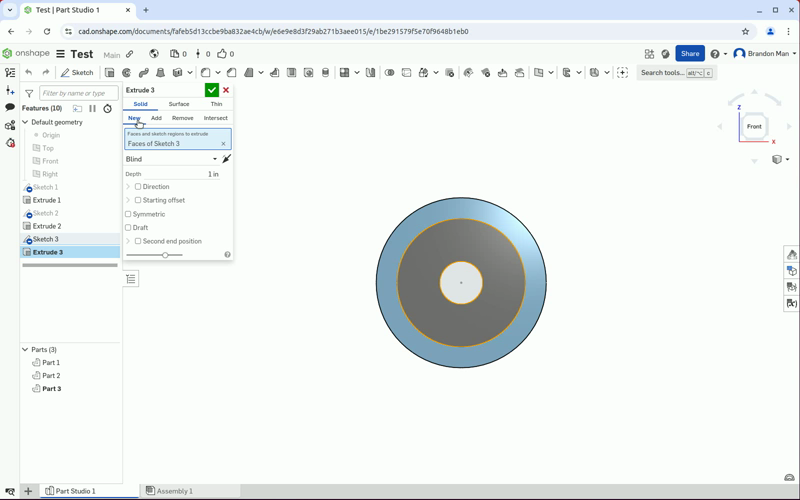
key(tab, 4)
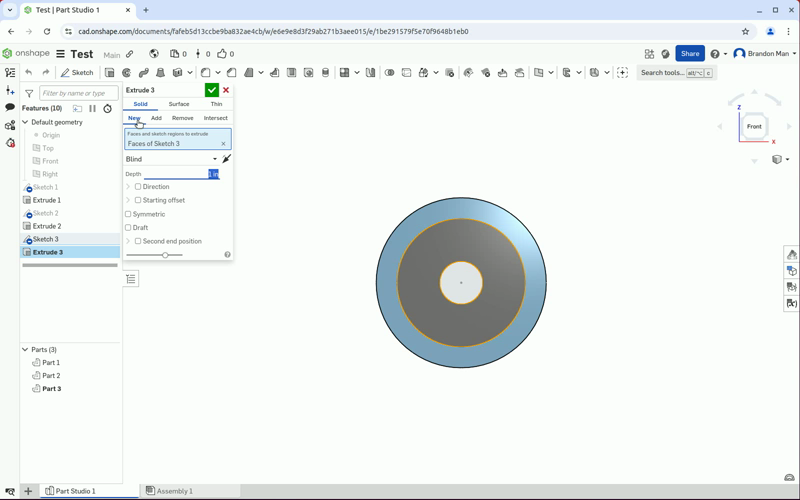
text(12.998)
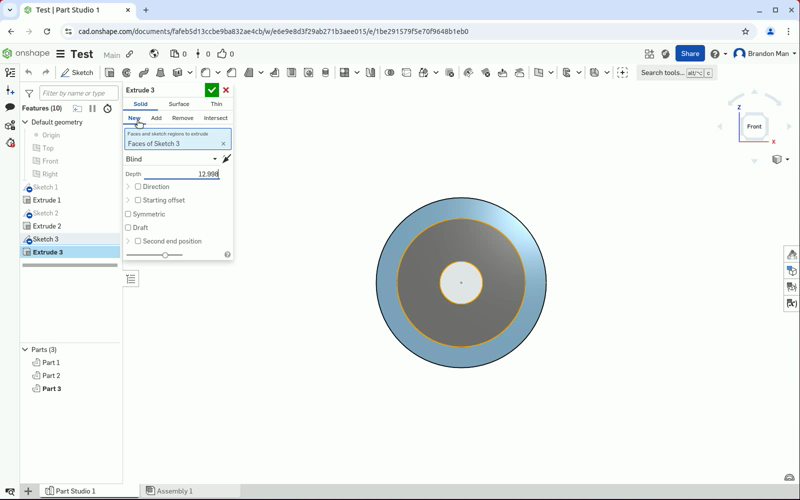
key(enter)
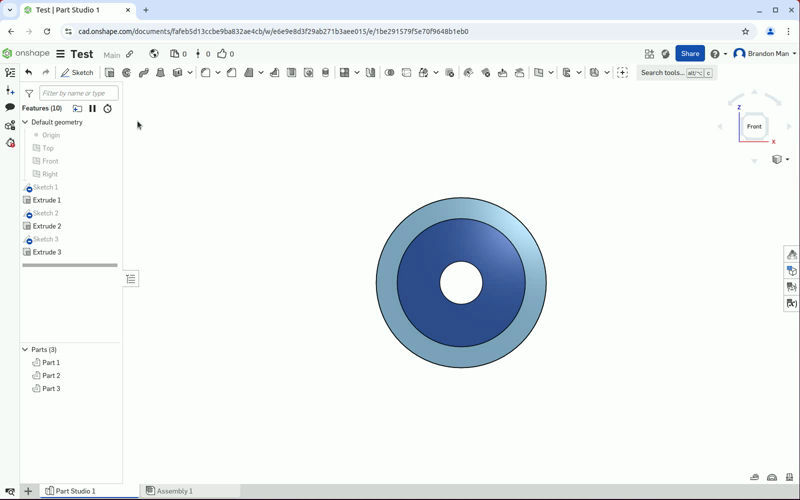
key(shift+h)
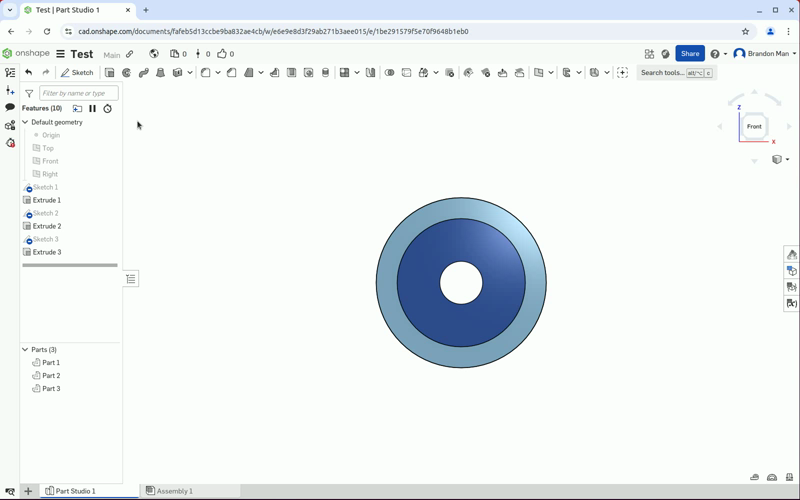
key(shift+h)
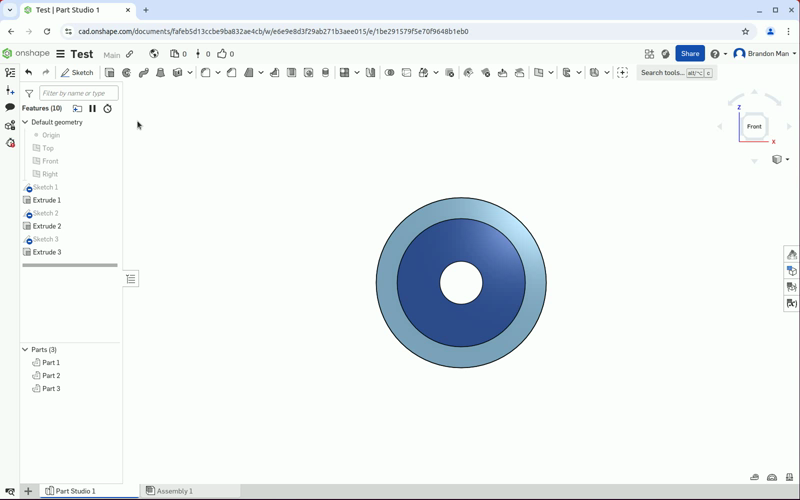
mouse_move(73, 189)
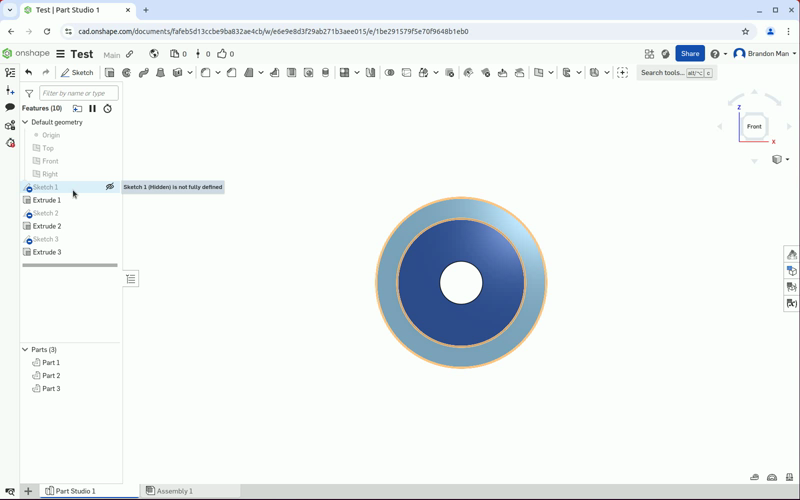
click(73, 189)
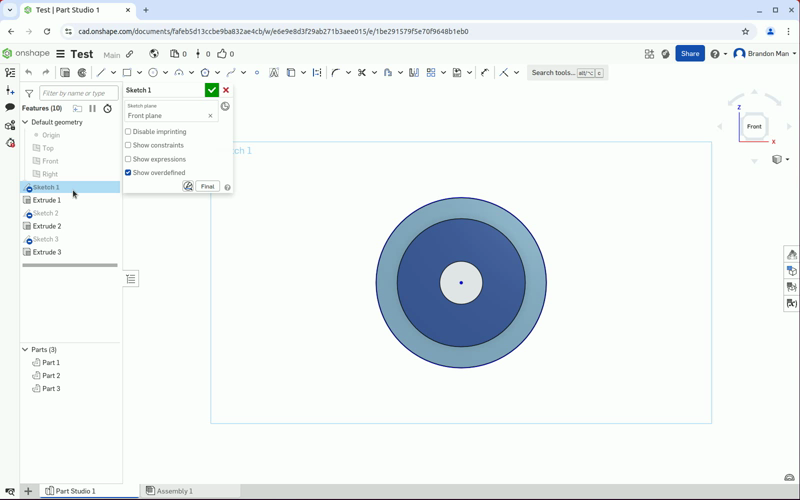
mouse_move(229, 92)
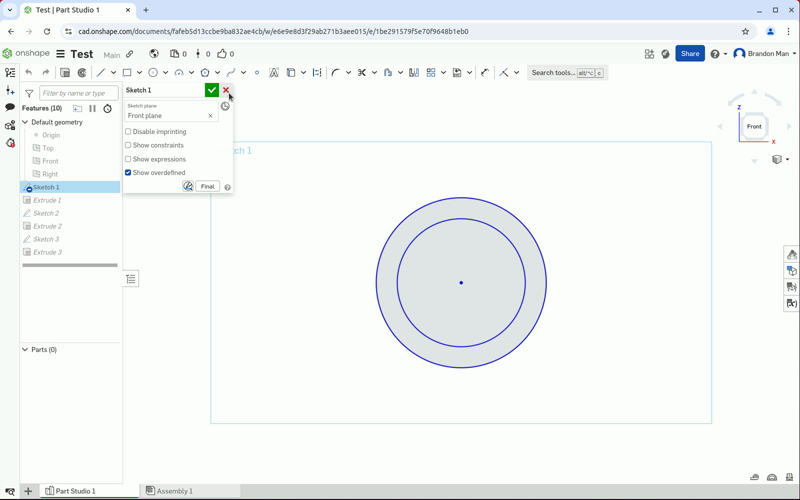
click(229, 92)
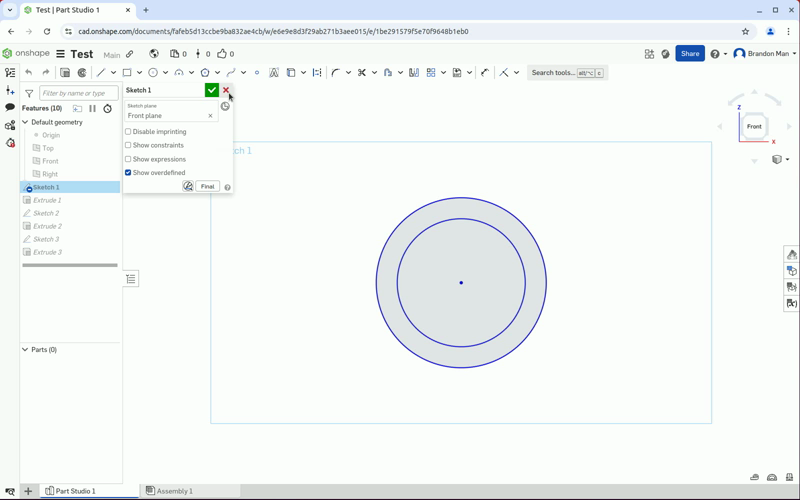
key(shift+s)
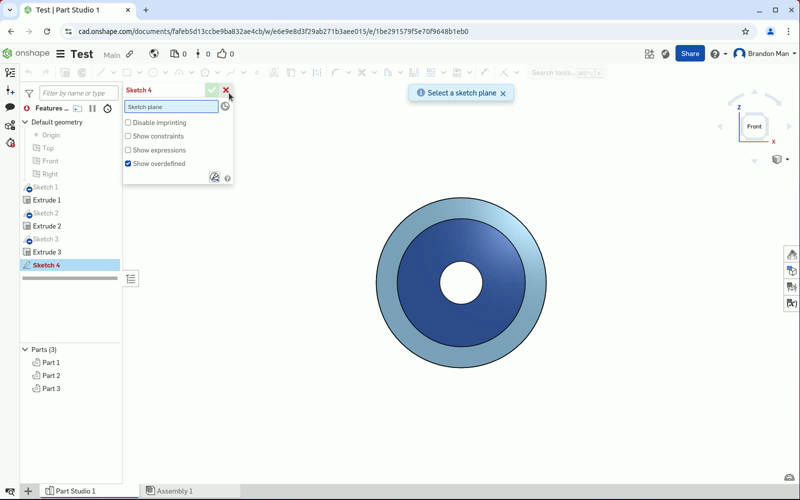
mouse_move(73, 163)
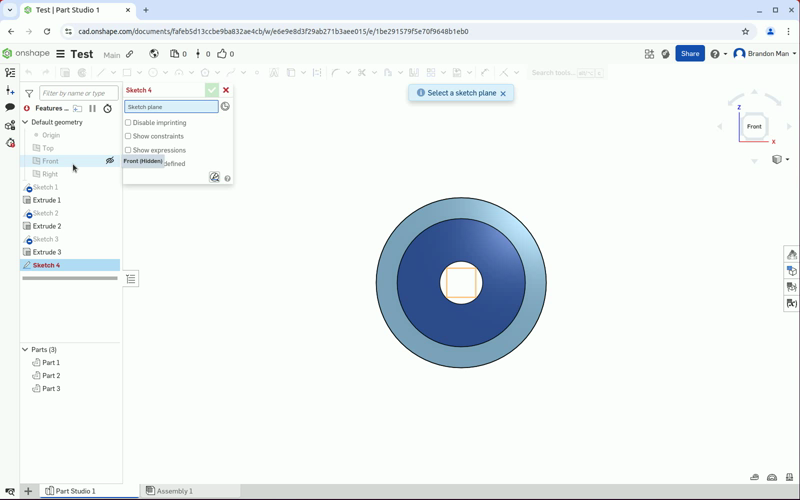
click(73, 163)
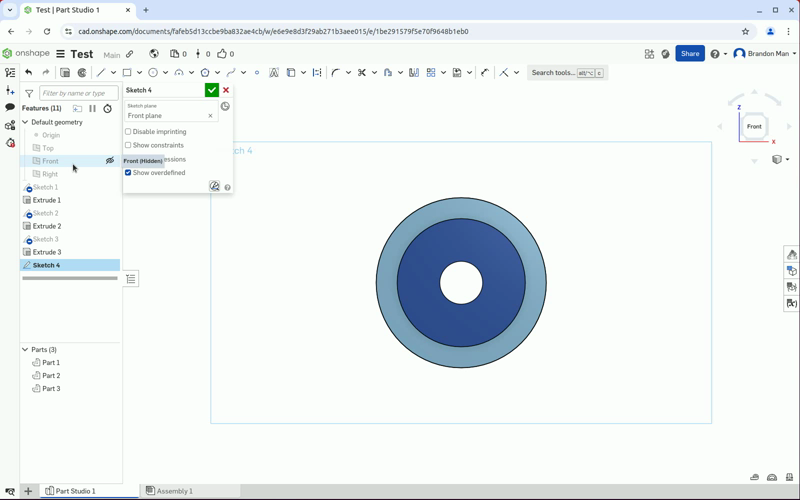
mouse_move(73, 352)
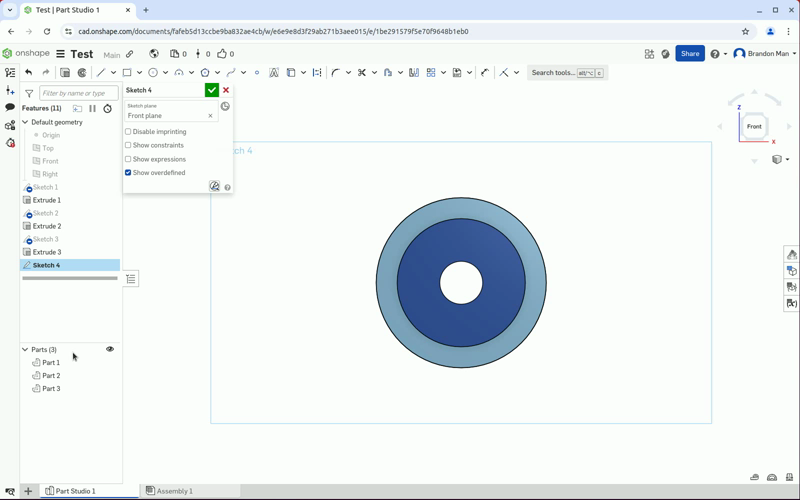
key(y)
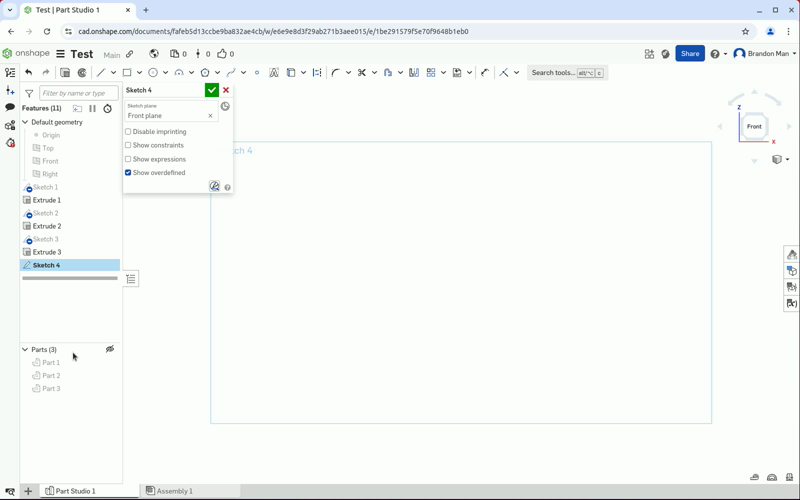
key(c)
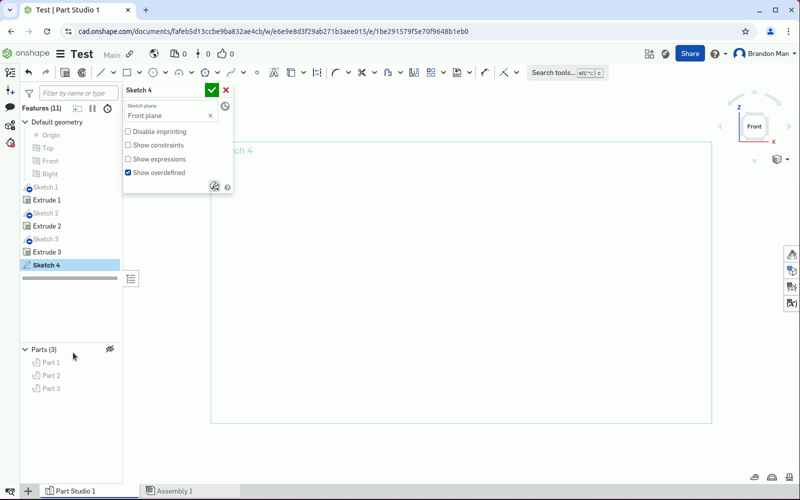
key_down(shift)
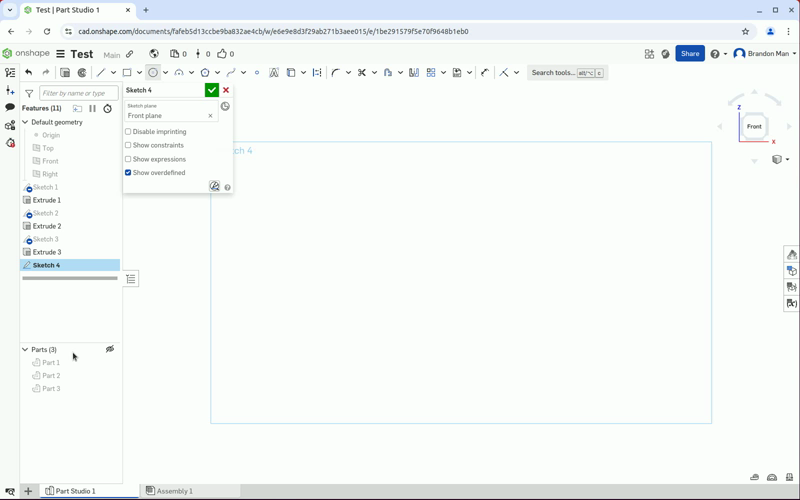
mouse_move(461, 282)
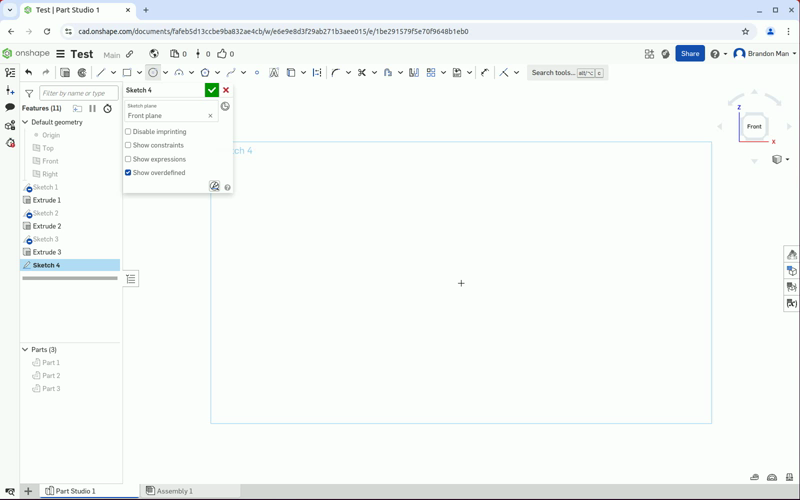
click(461, 282)
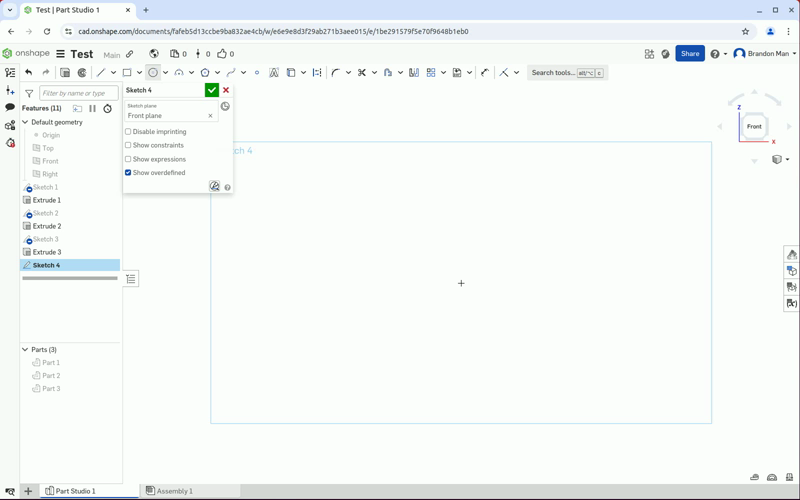
key_up(shift)
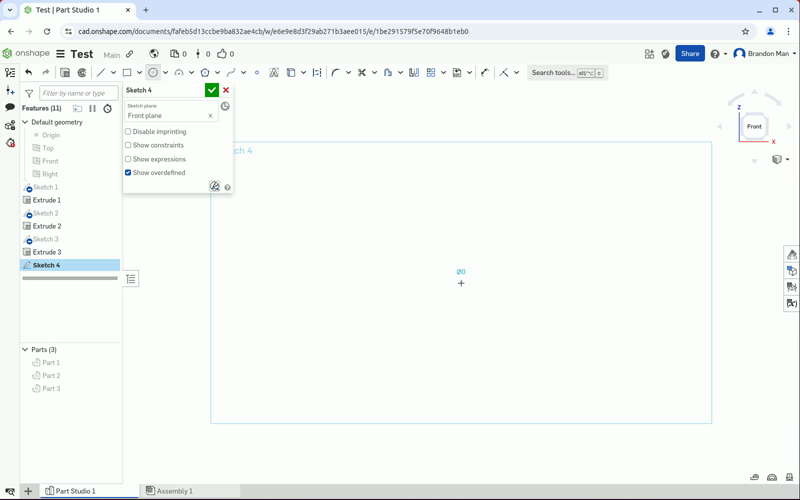
mouse_move(482, 282)
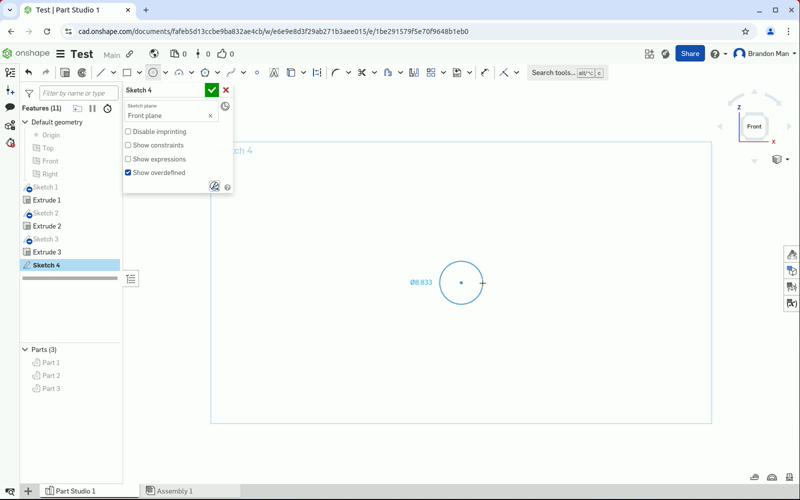
click(482, 282)
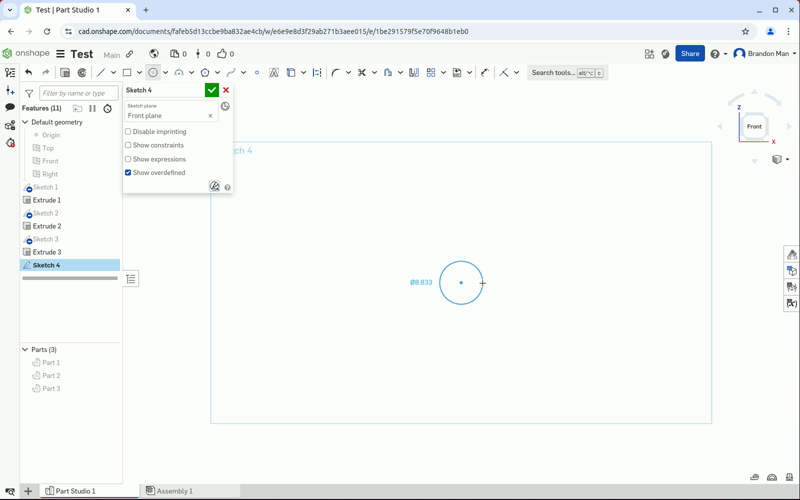
key(esc)
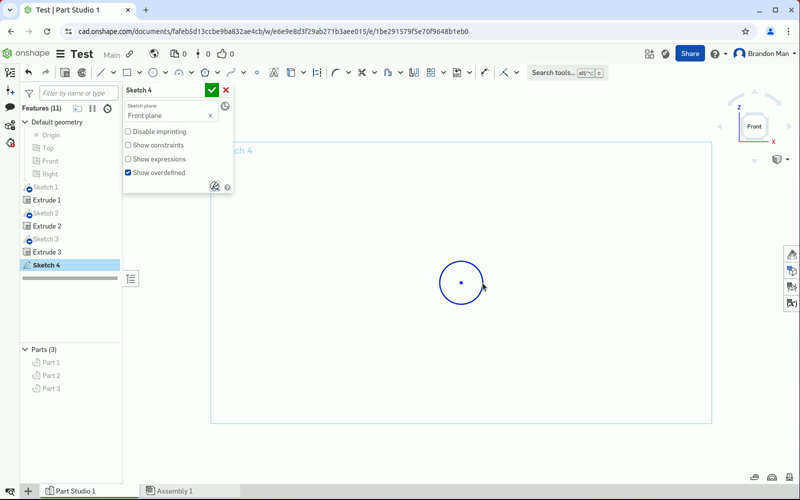
mouse_move(456, 298)
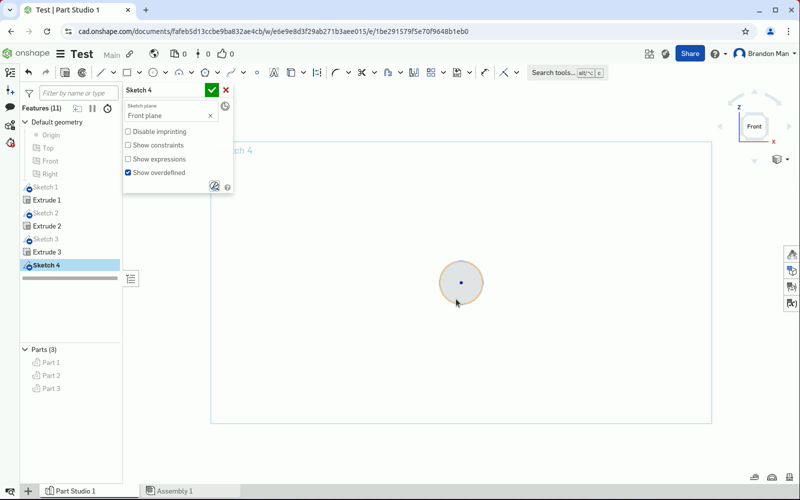
scroll(6)
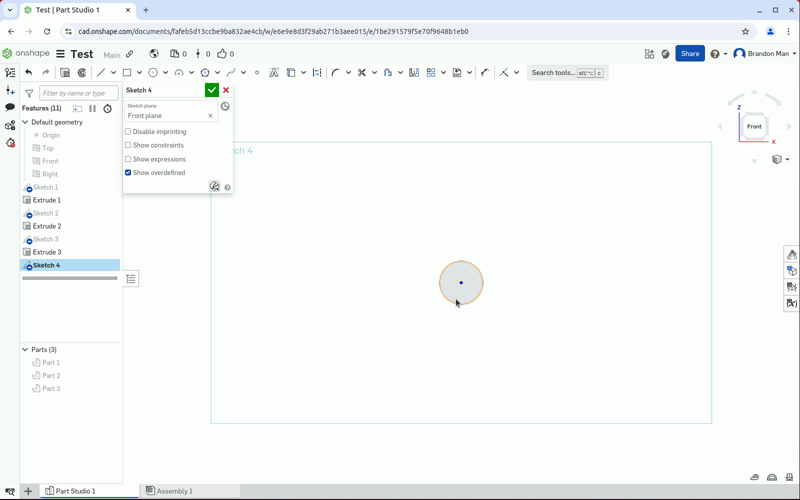
scroll(6)
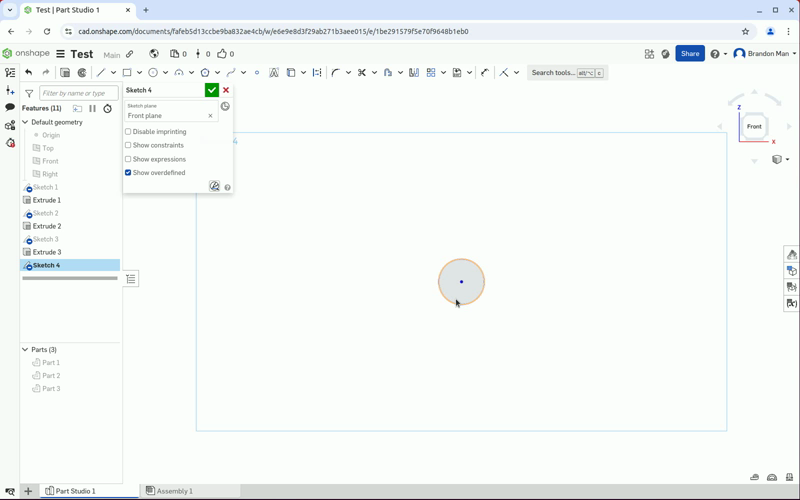
scroll(6)
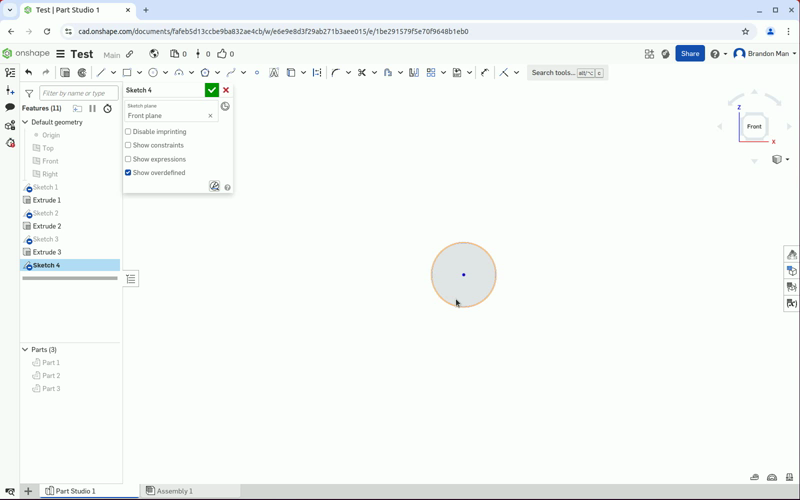
scroll(6)
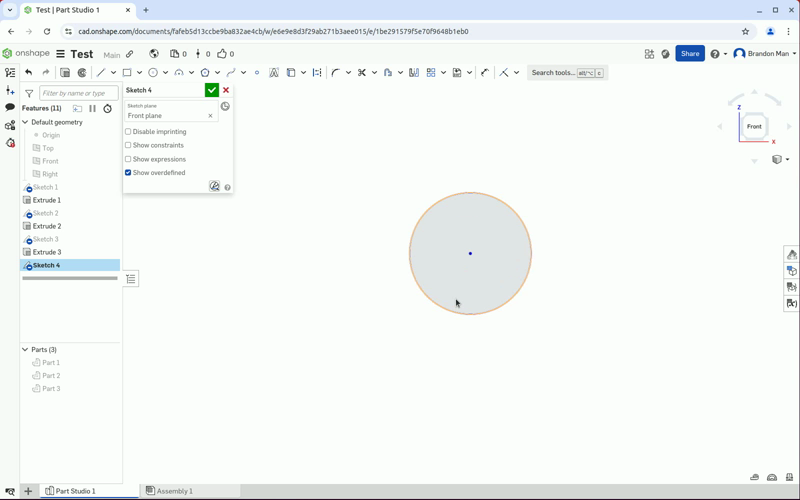
scroll(6)
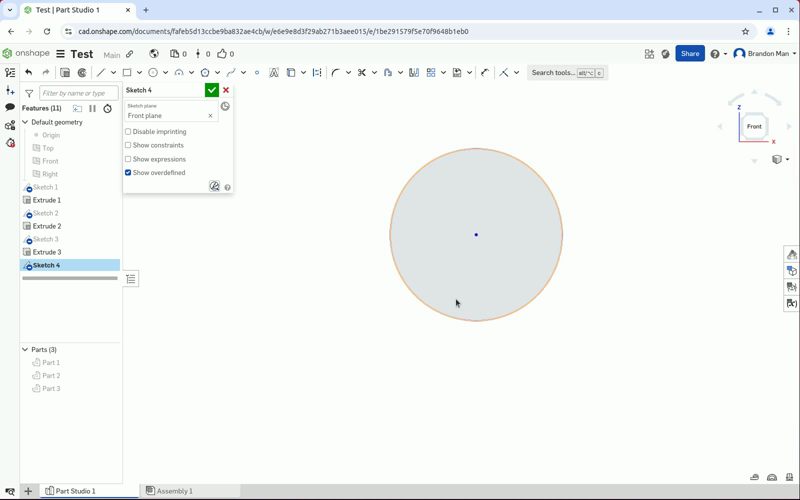
scroll(6)
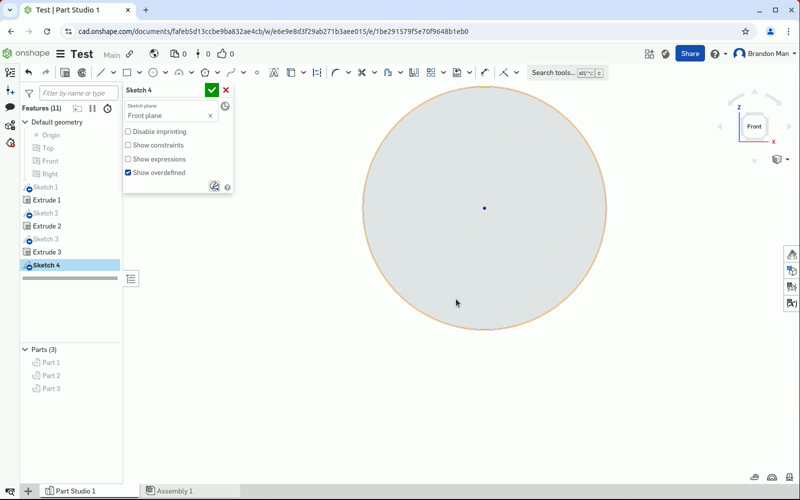
scroll(6)
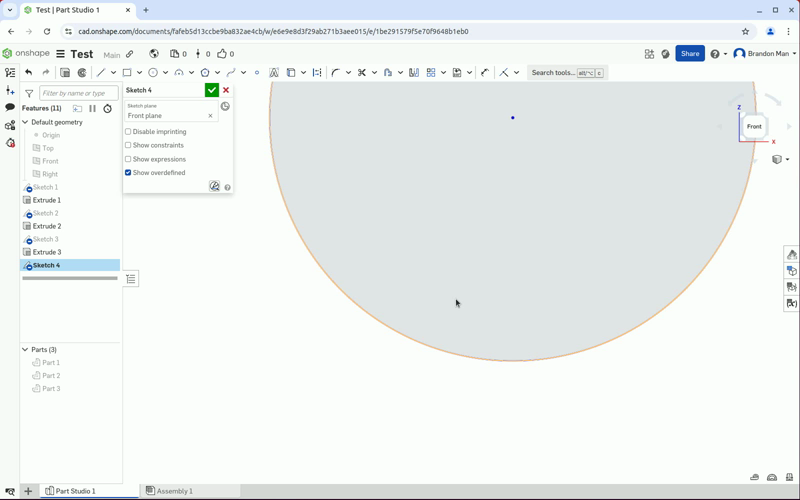
click(456, 298)
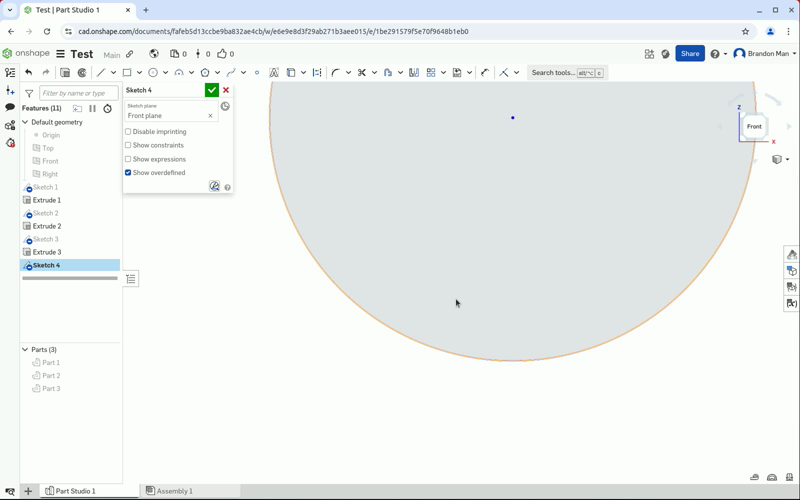
scroll(-6)
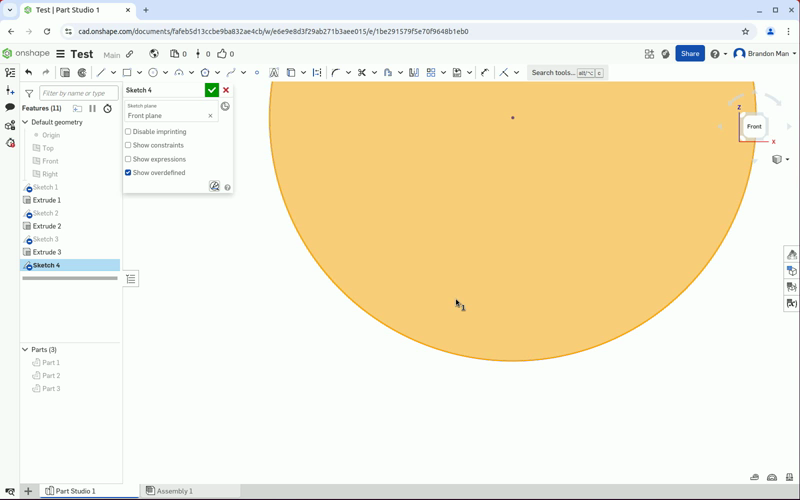
scroll(-6)
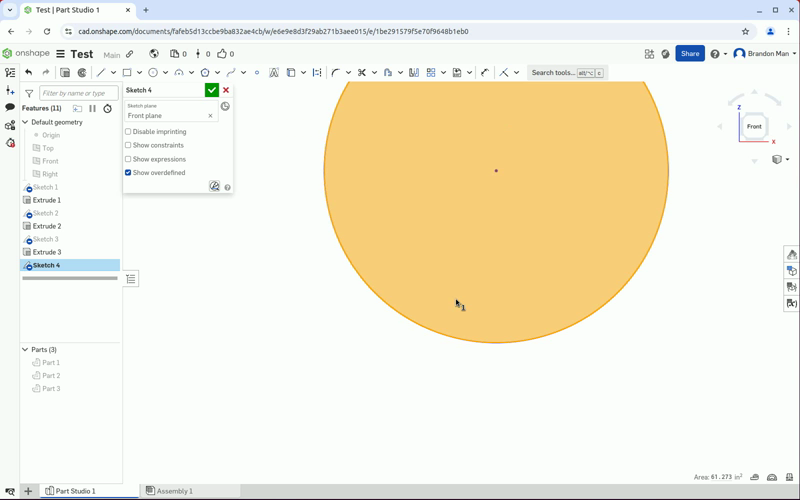
scroll(-6)
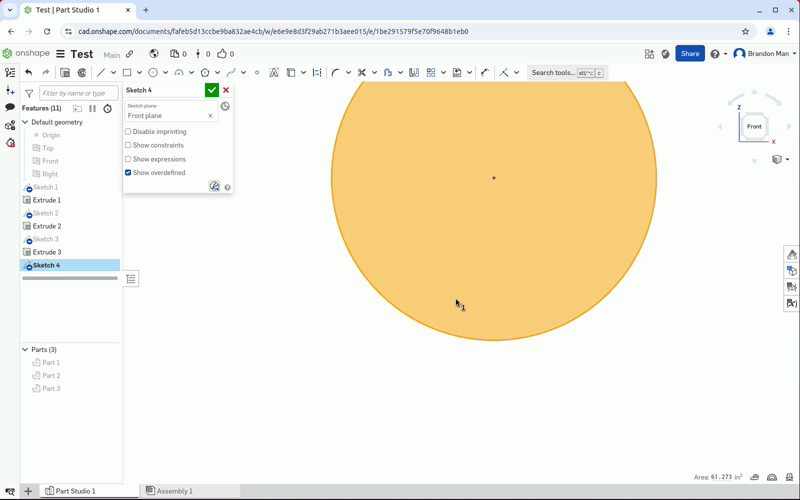
scroll(-6)
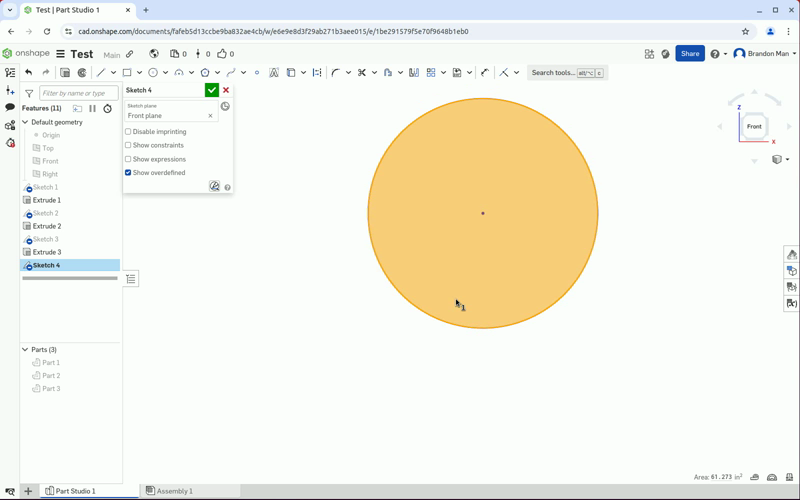
scroll(-6)
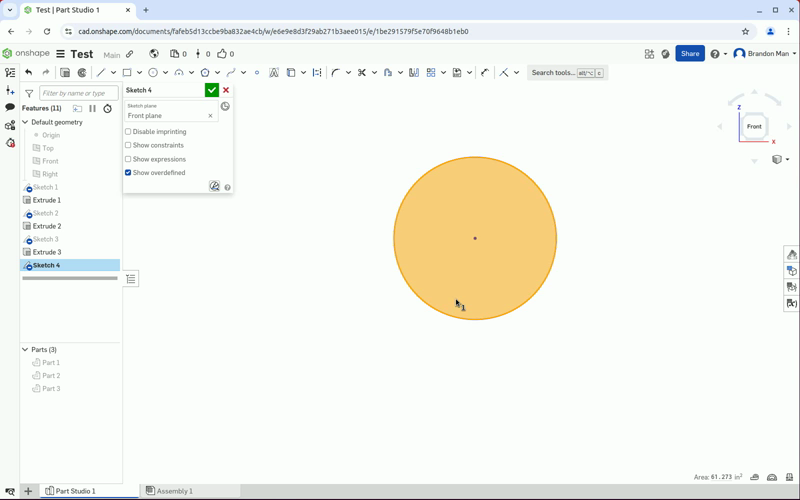
scroll(-6)
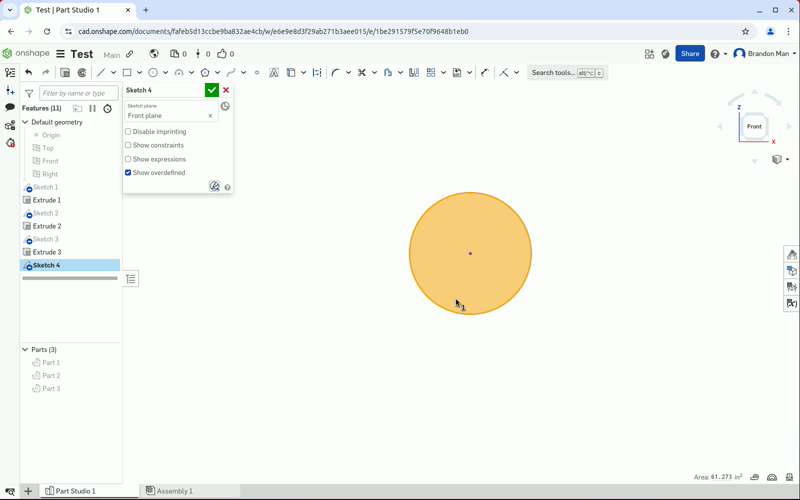
scroll(-6)
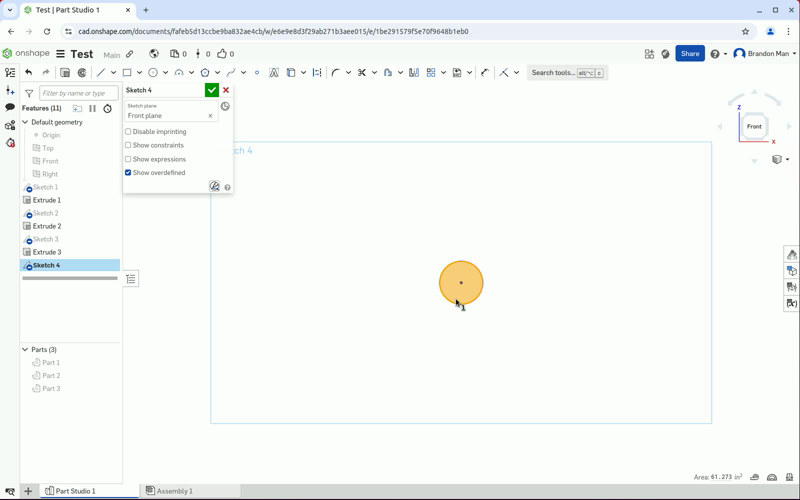
mouse_move(73, 352)
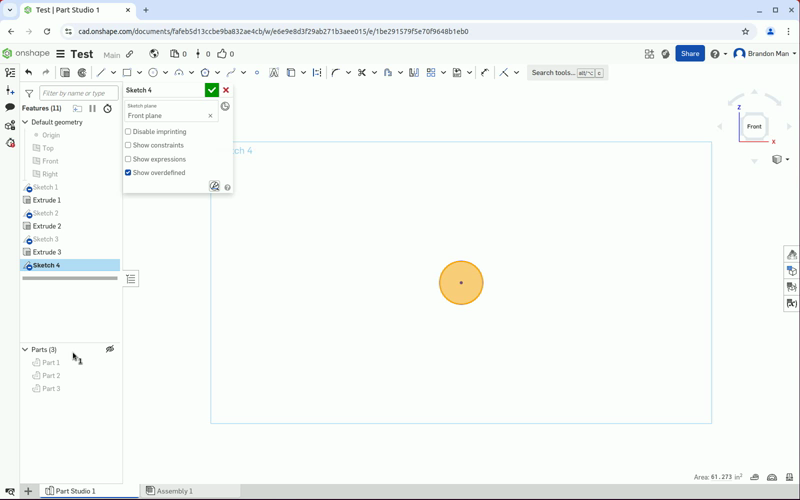
key(shift+y)
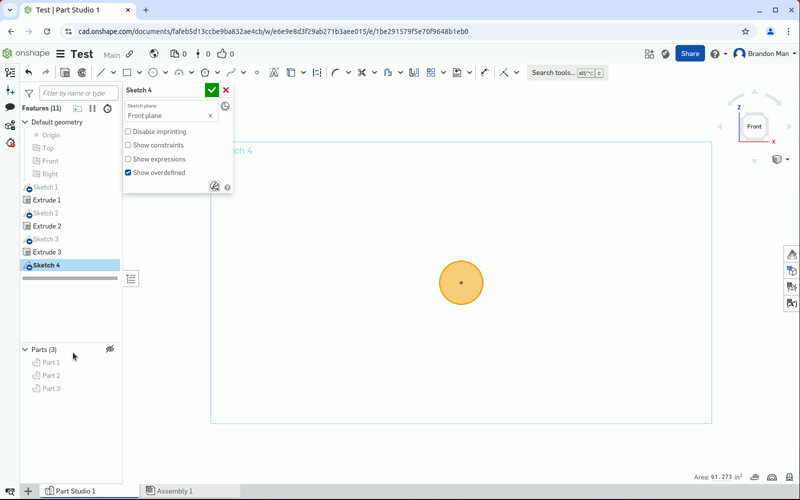
key(shift+e)
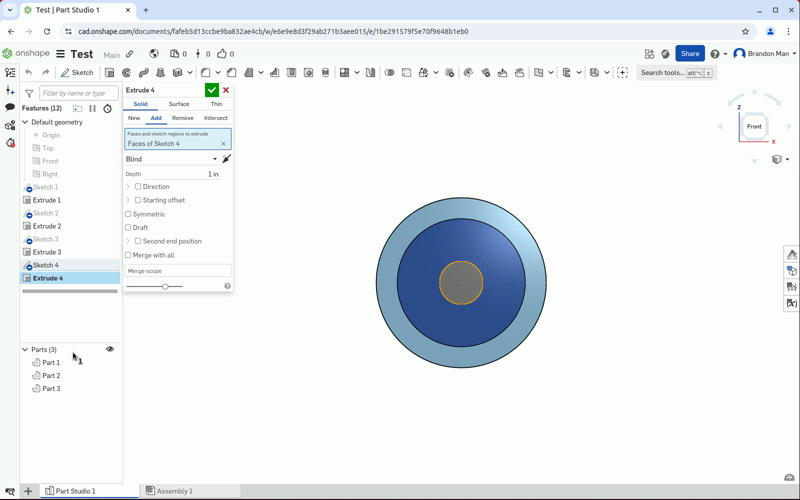
mouse_move(143, 106)
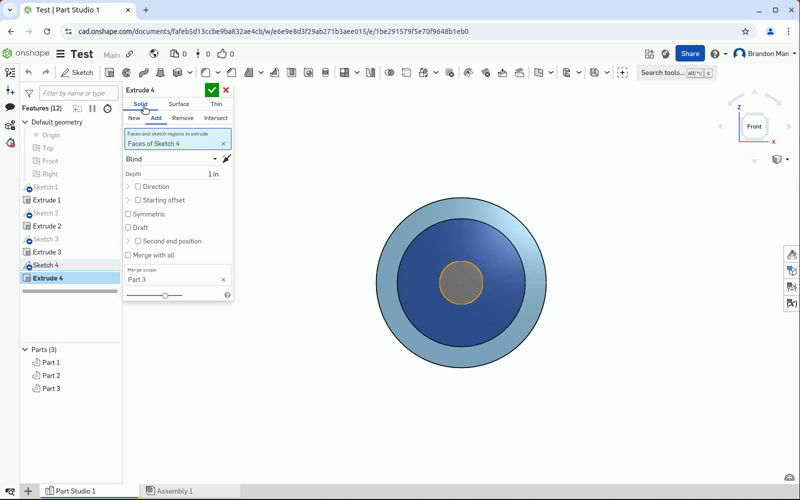
click(143, 106)
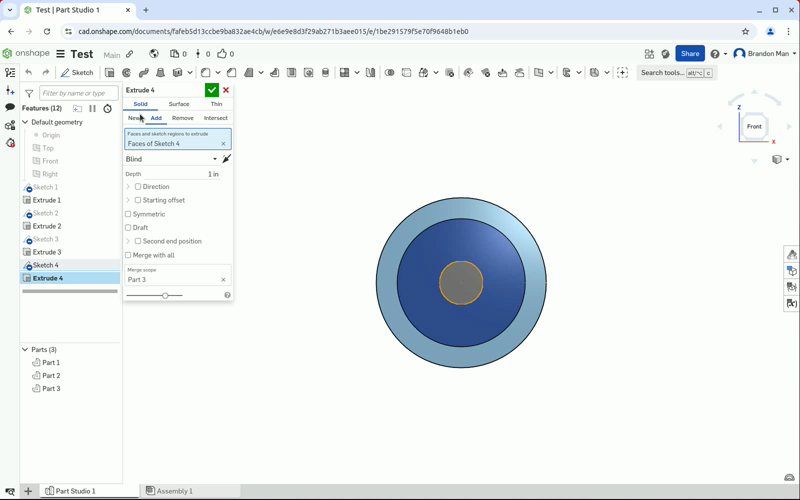
mouse_move(137, 120)
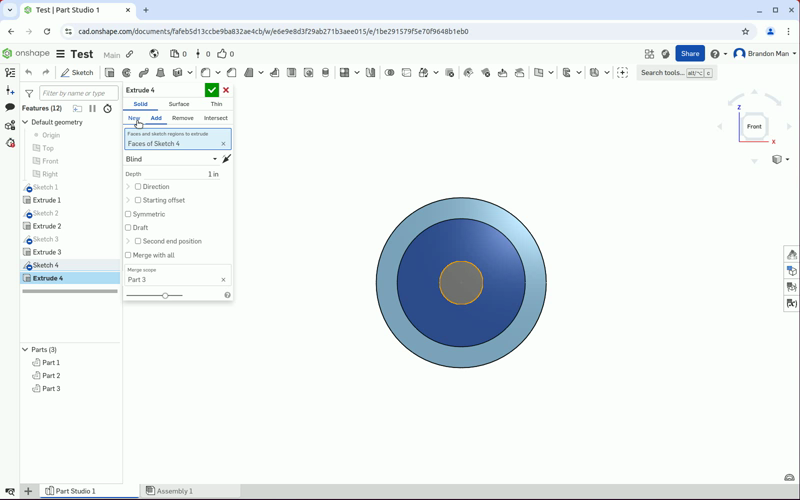
click(137, 120)
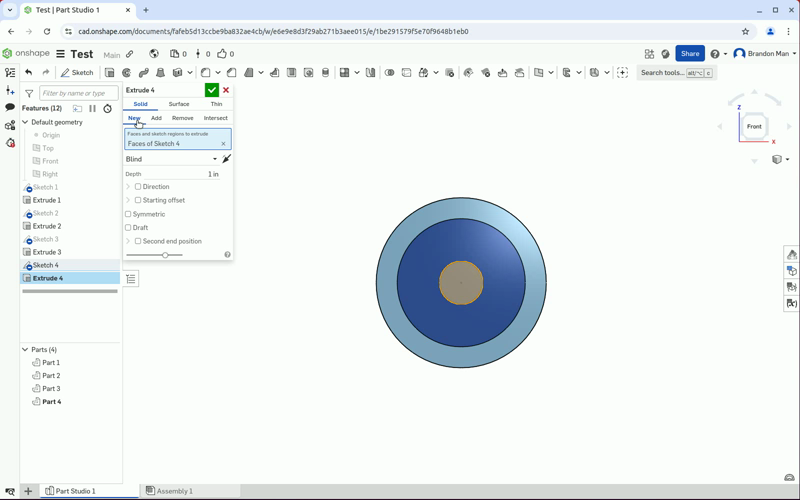
key(tab, 4)
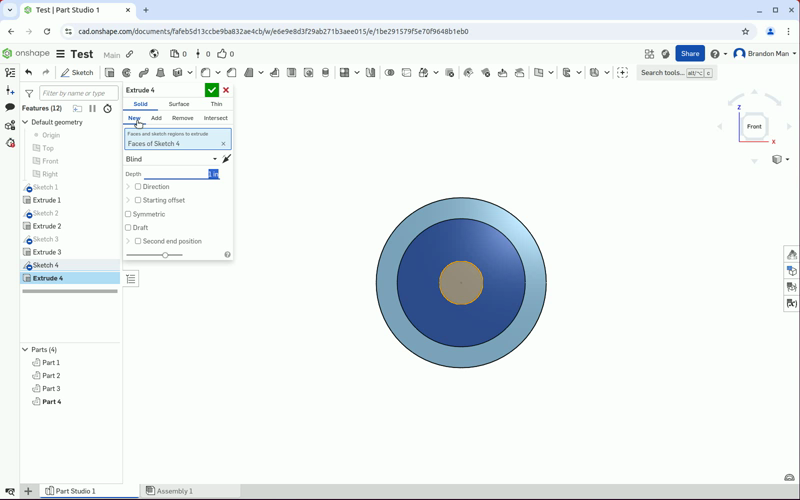
text(23.108)
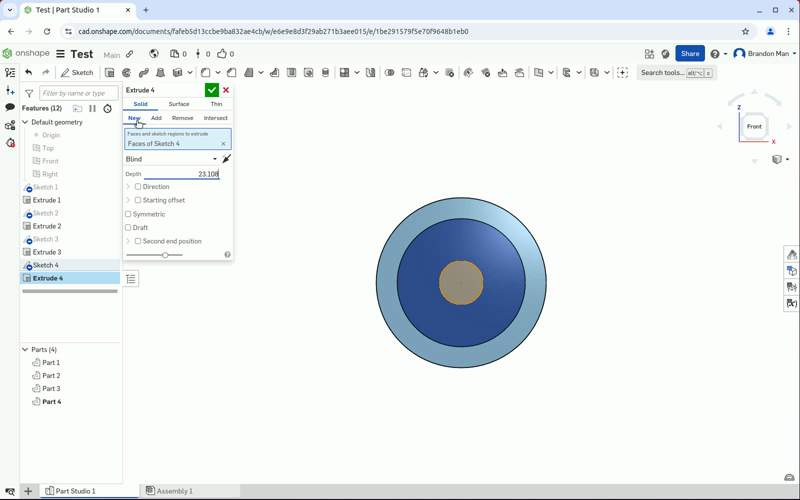
key(enter)
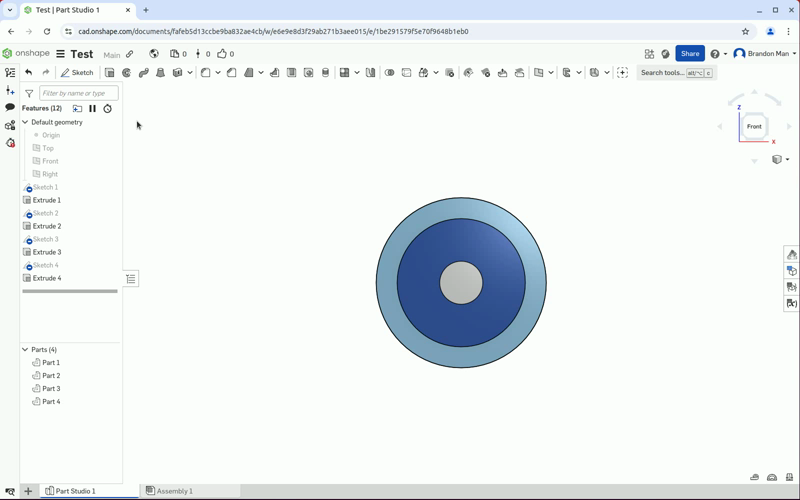
key(shift+h)
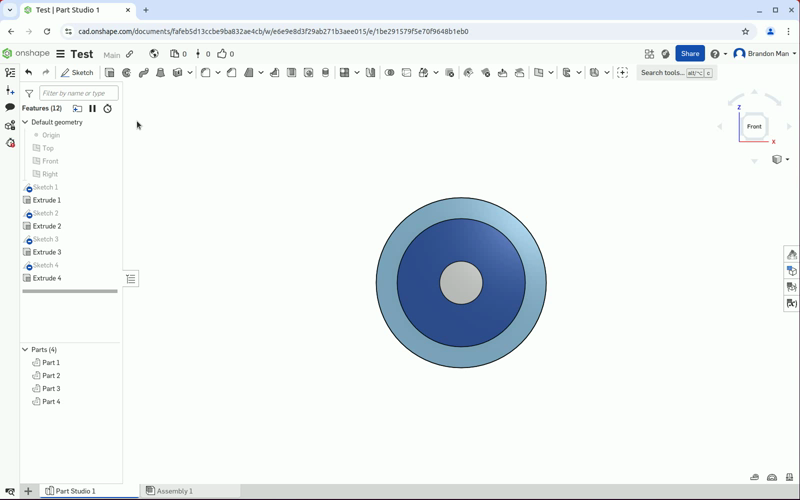
key(shift+h)
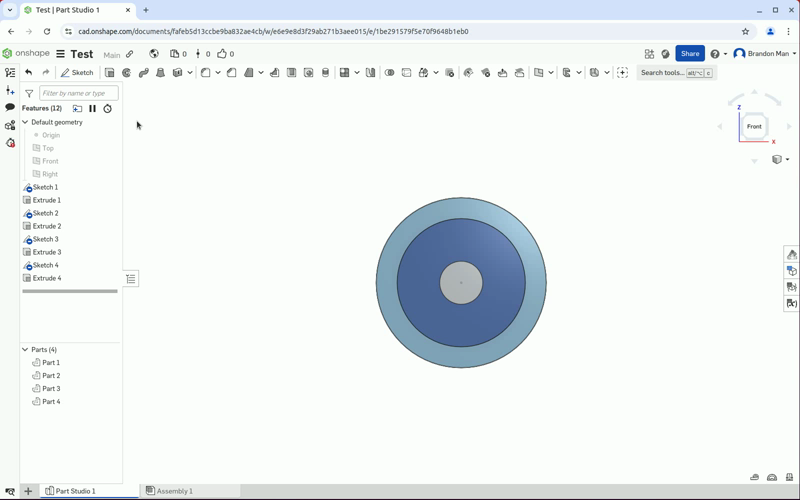
key(shift+7)
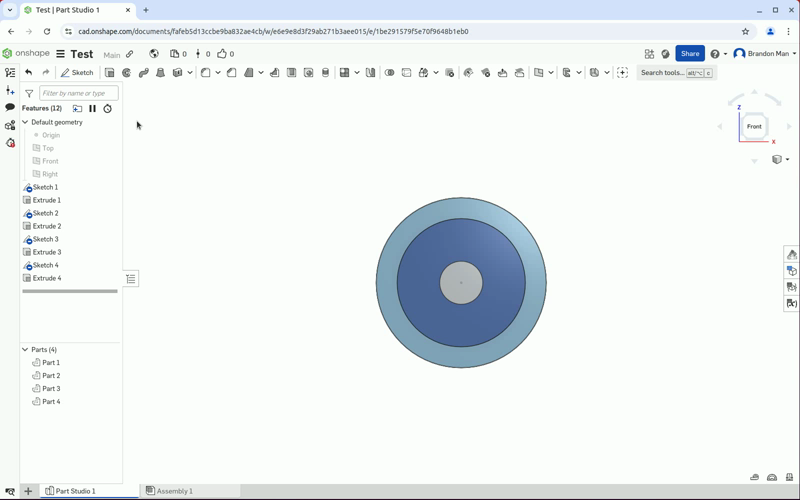
key(left, 2)
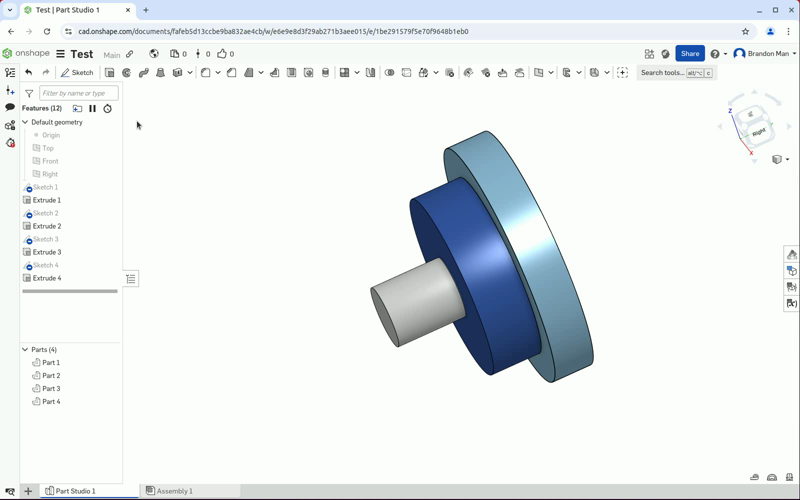
key(down, 2)
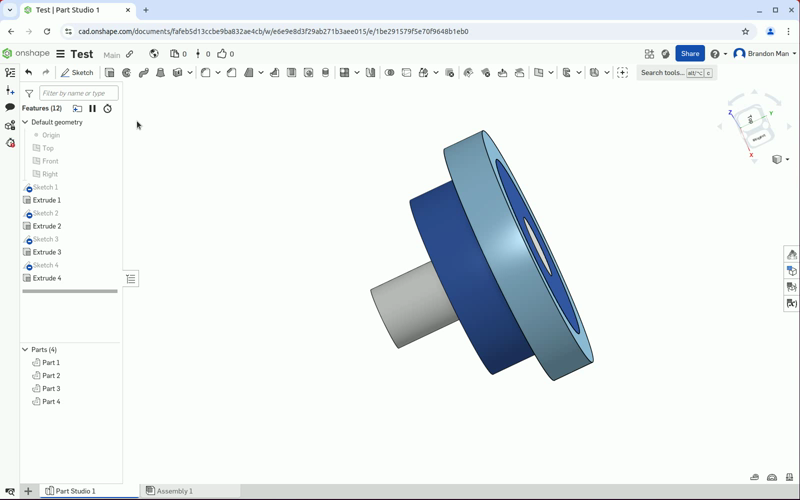
key(up, 2)
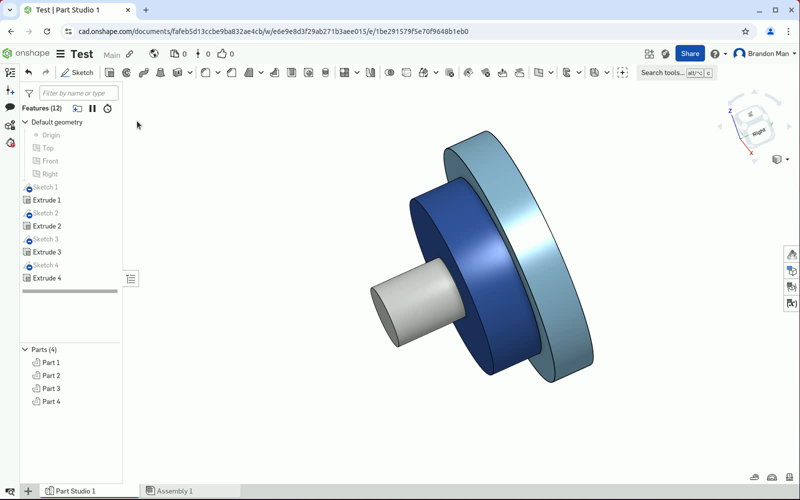
key(right, 2)
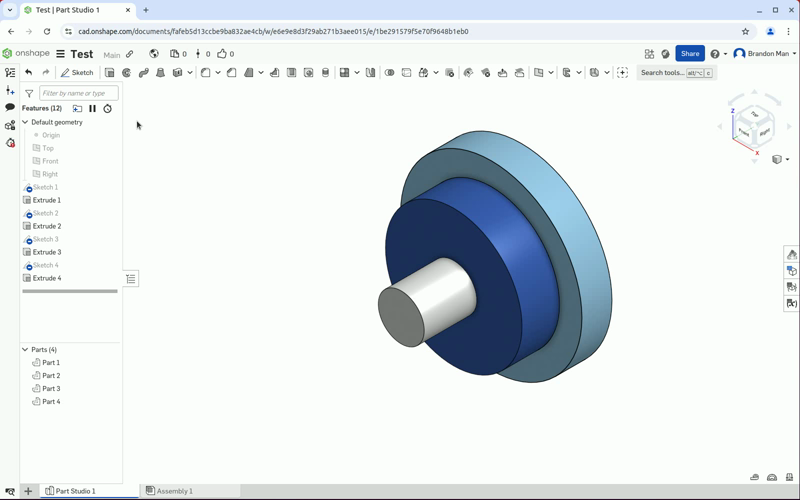
mouse_move(73, 189)
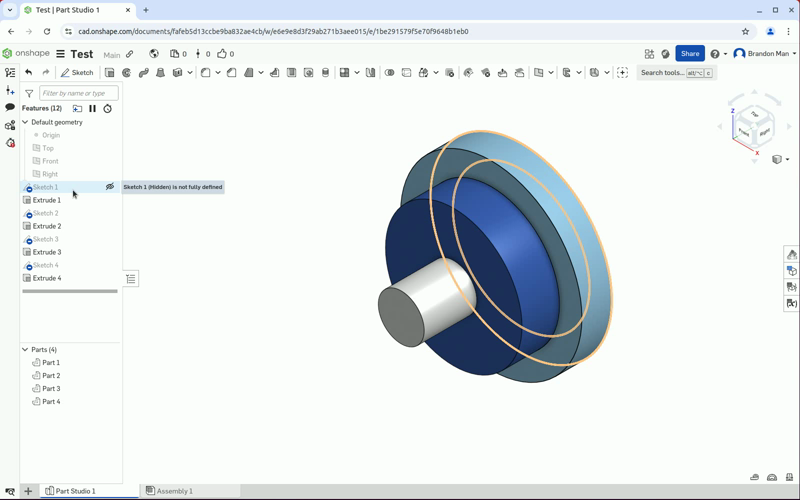
click(73, 189)